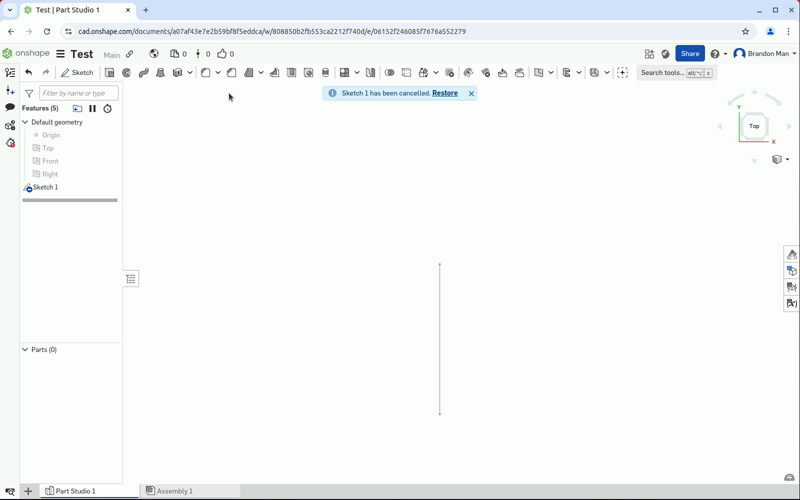
key(shift+h)
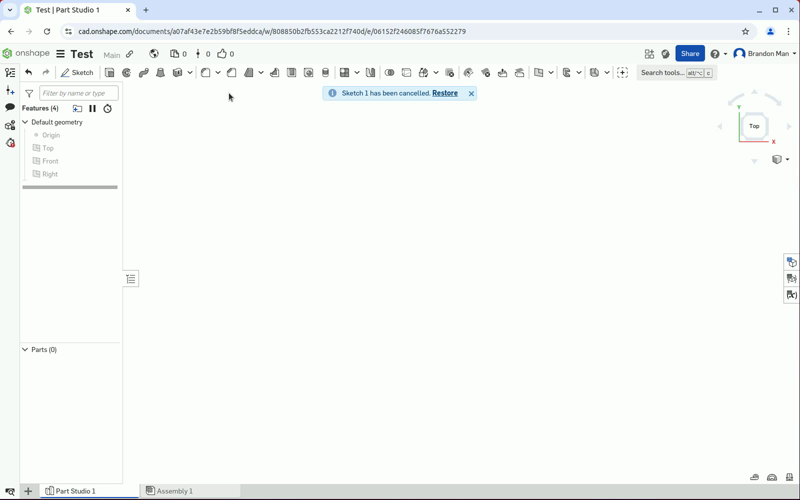
mouse_move(73, 352)
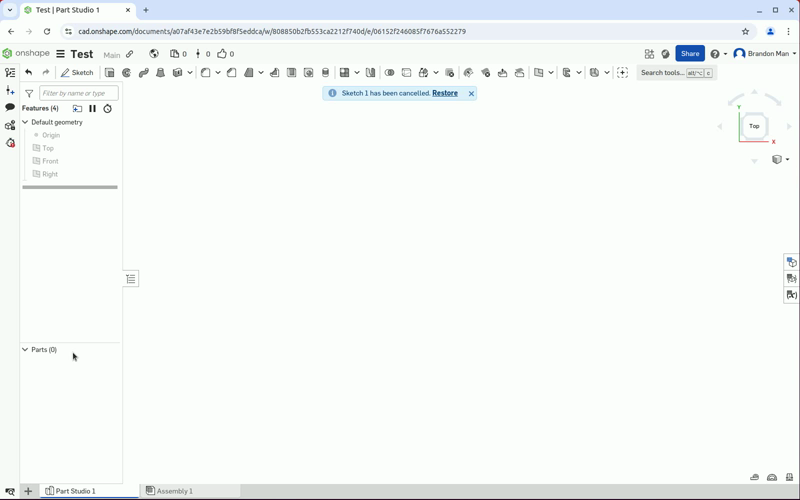
key(y)
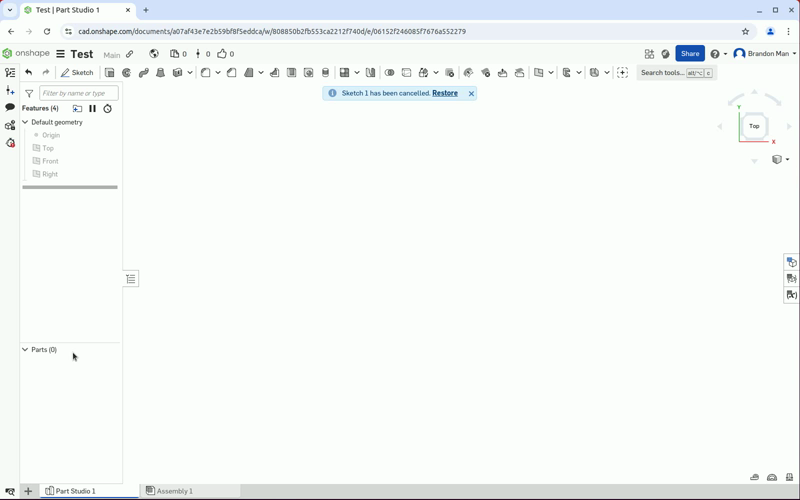
key(shift+p)
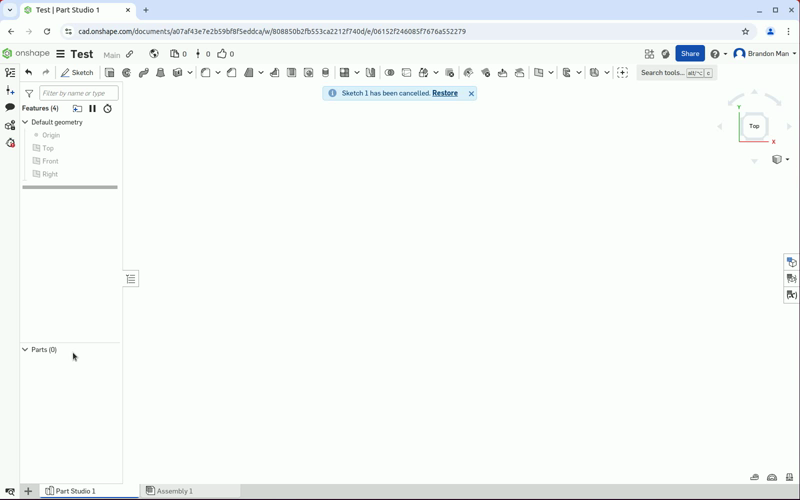
key(space)
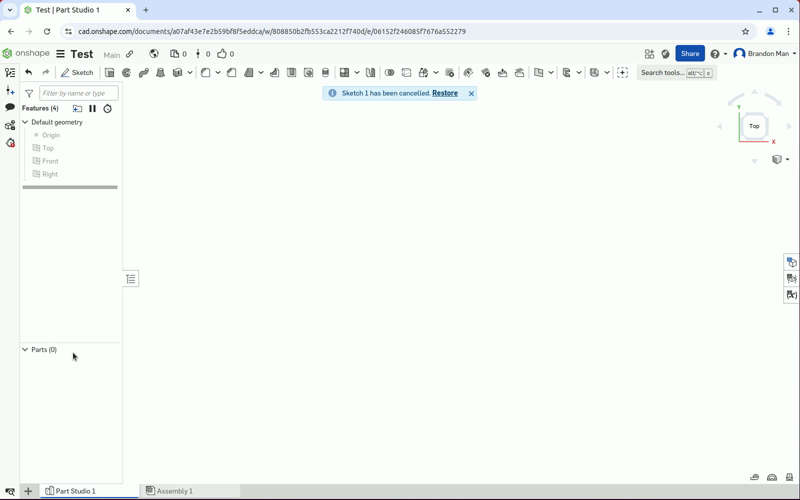
key_down(shift)
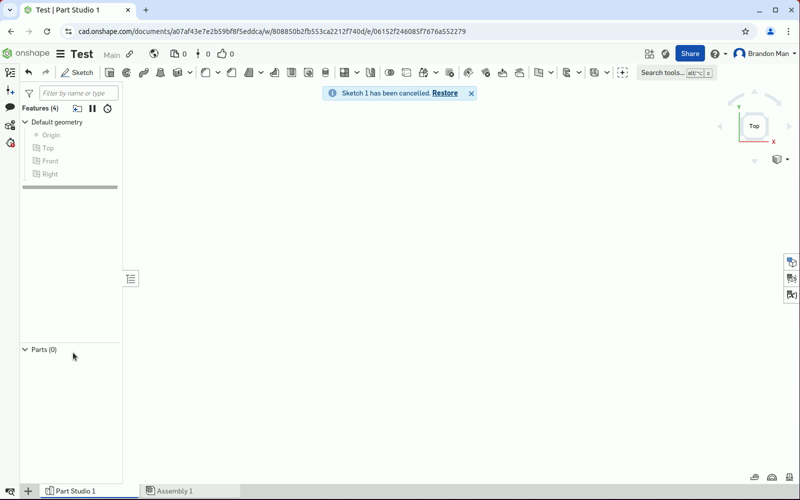
key(up)
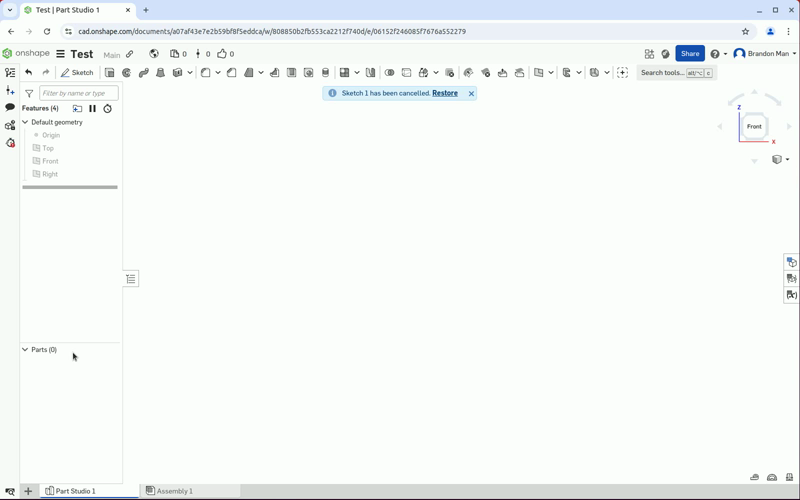
key_up(shift)
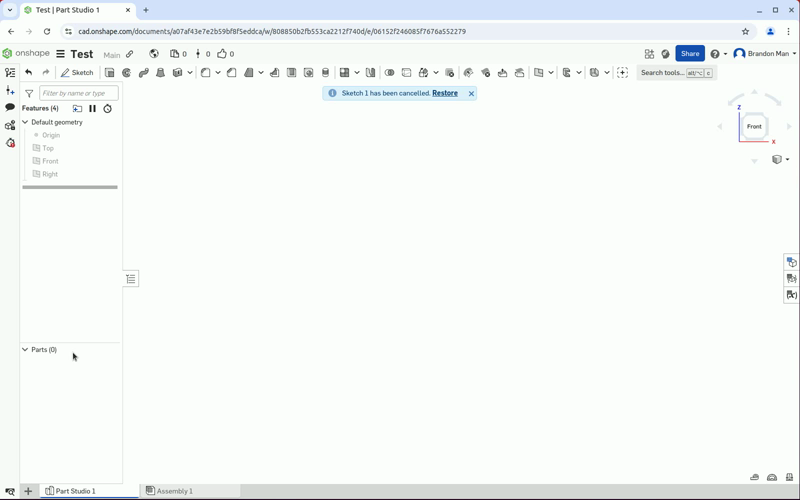
mouse_move(73, 352)
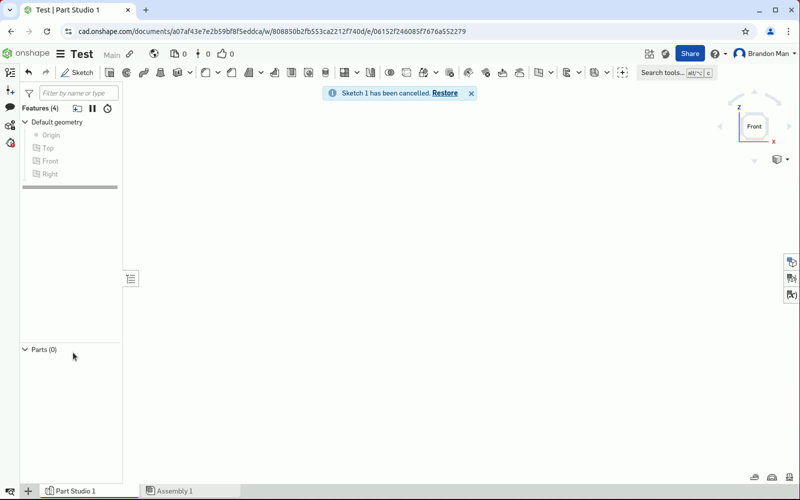
key(shift+y)
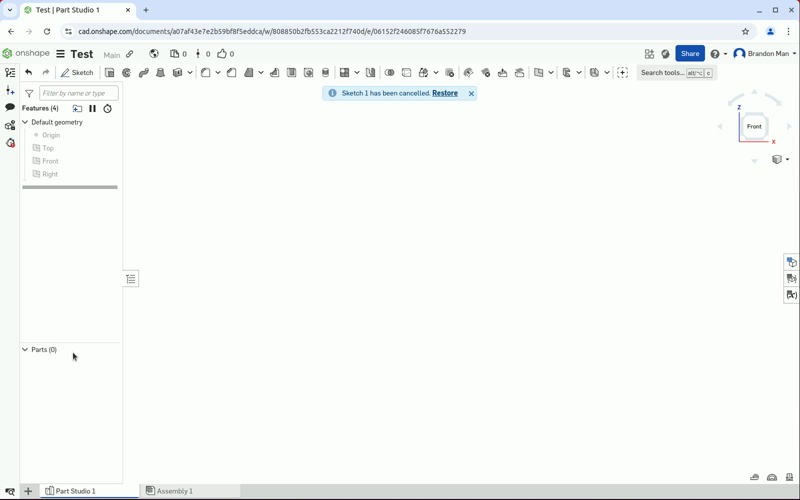
key(shift+s)
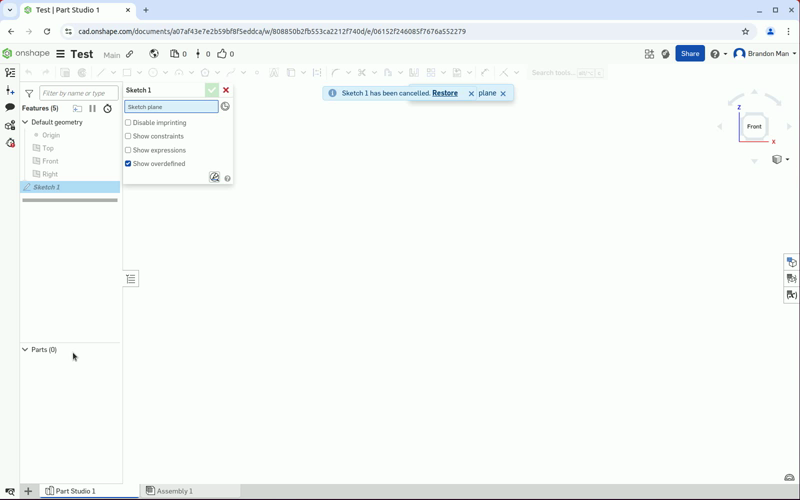
mouse_move(73, 163)
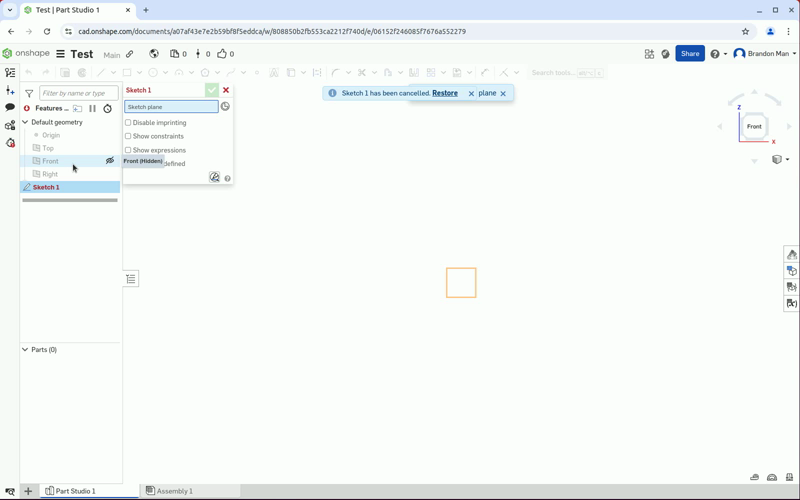
click(73, 163)
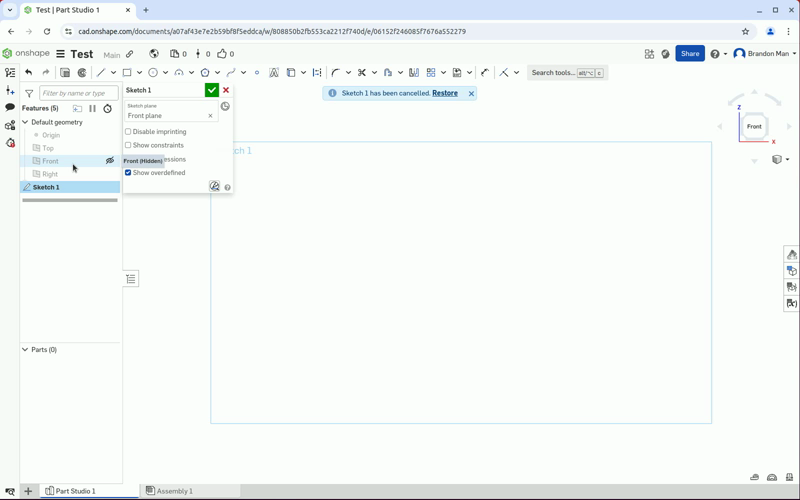
mouse_move(73, 352)
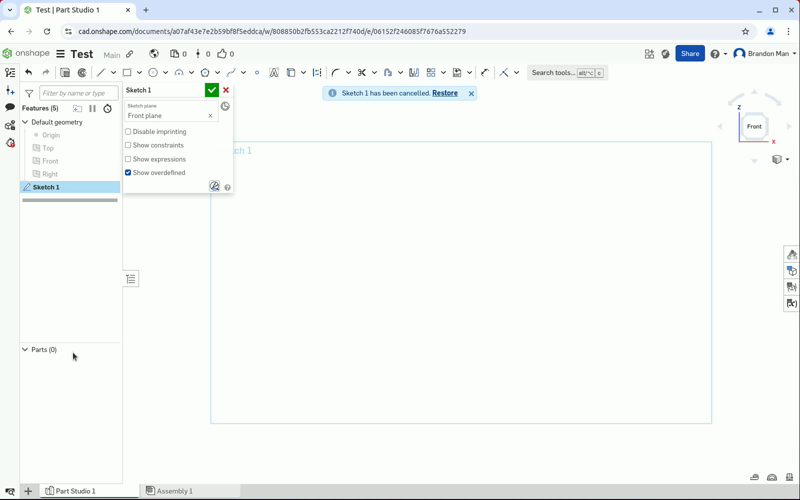
key(y)
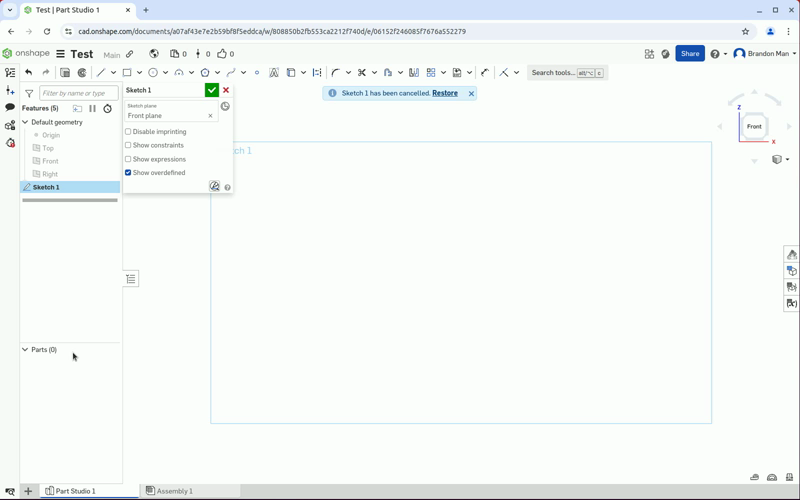
key(c)
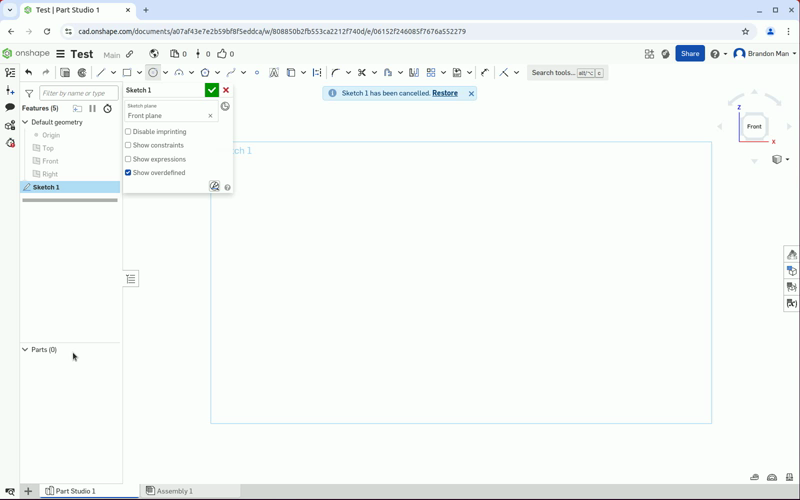
key_down(shift)
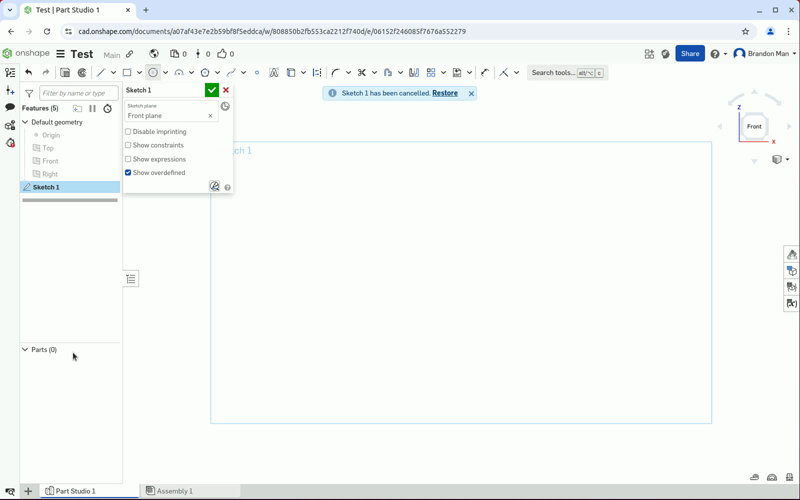
mouse_move(461, 282)
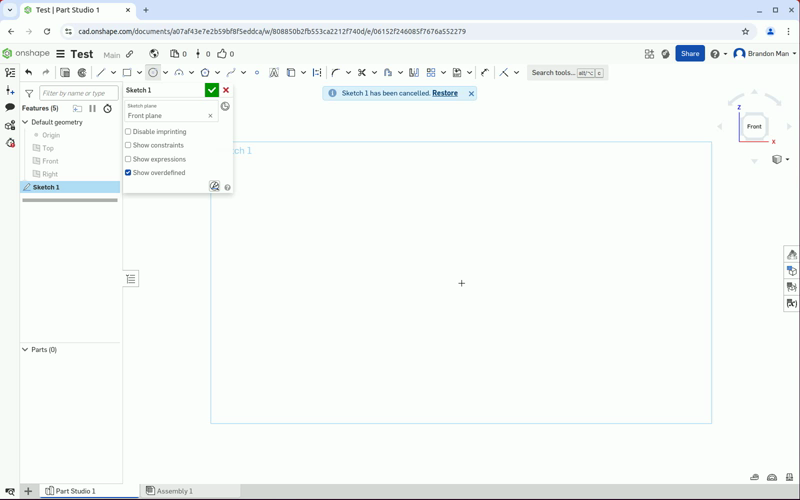
click(461, 282)
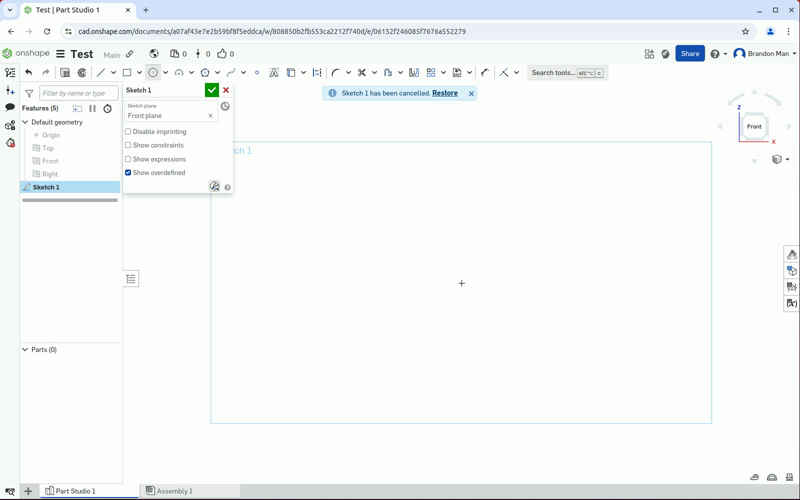
key_up(shift)
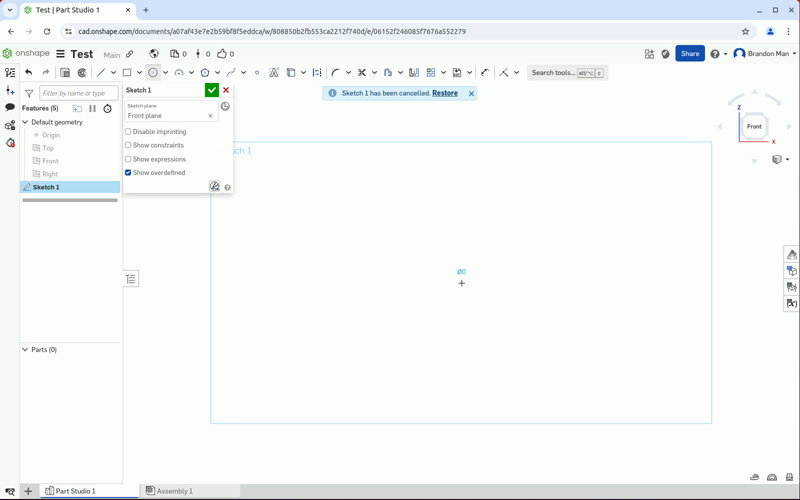
mouse_move(465, 282)
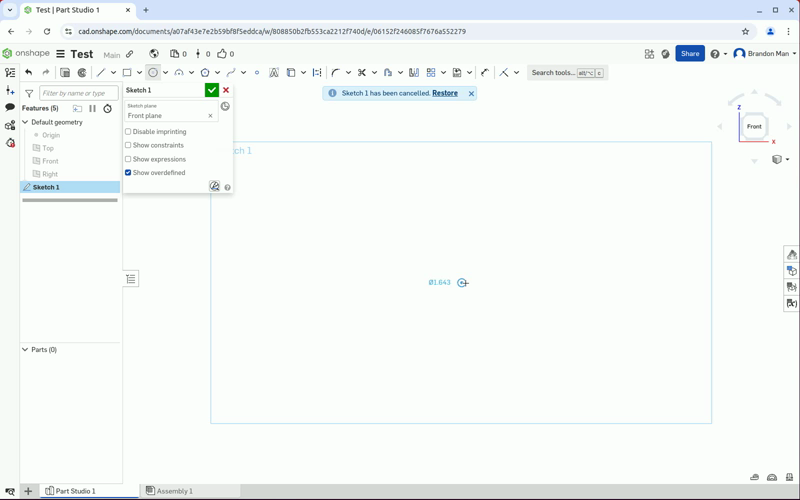
click(465, 282)
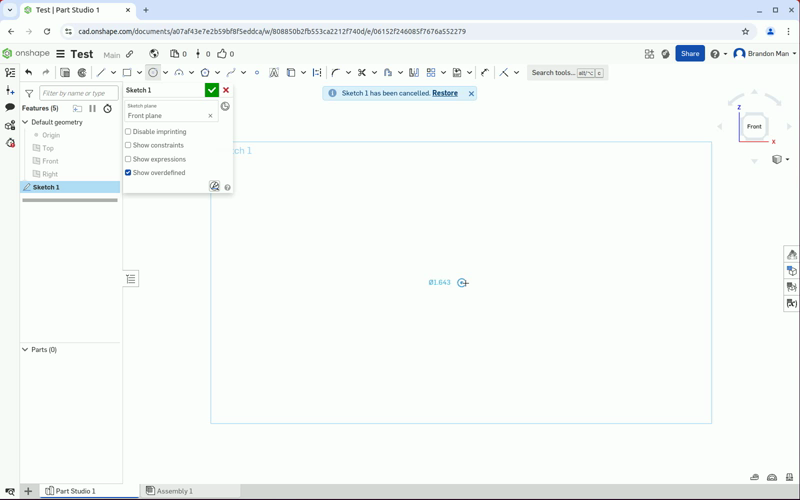
key(esc)
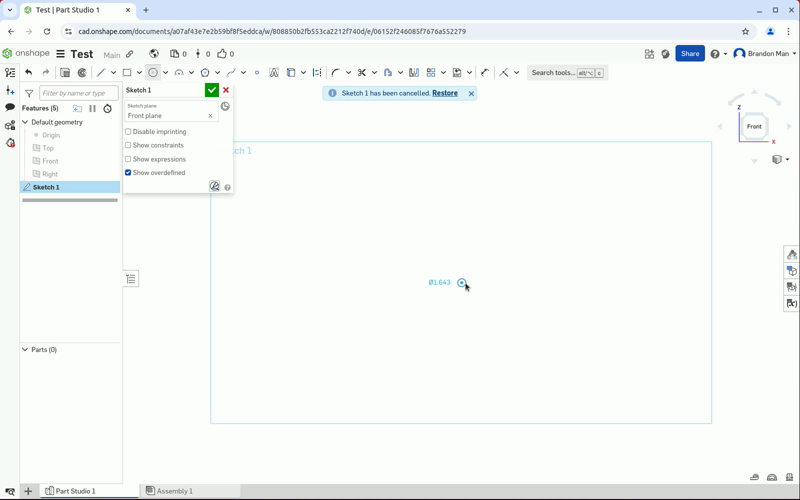
mouse_move(460, 280)
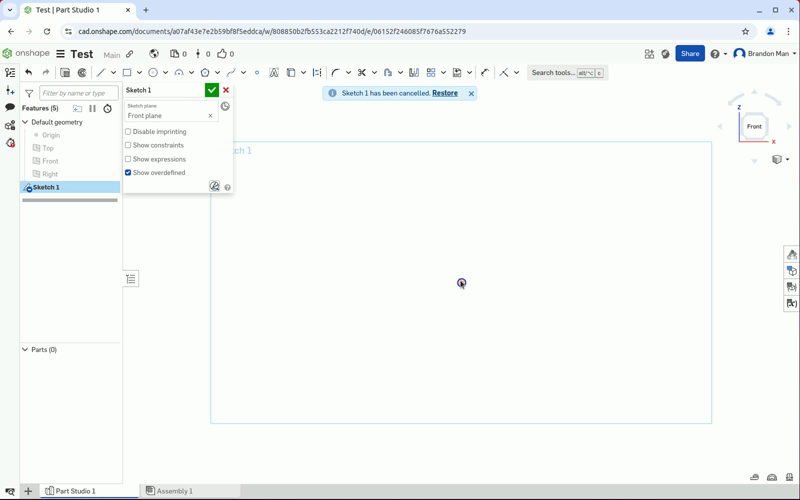
scroll(6)
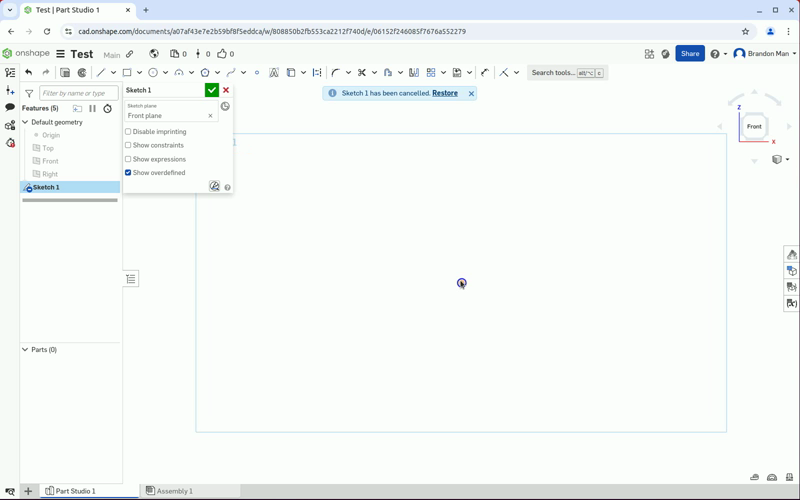
scroll(6)
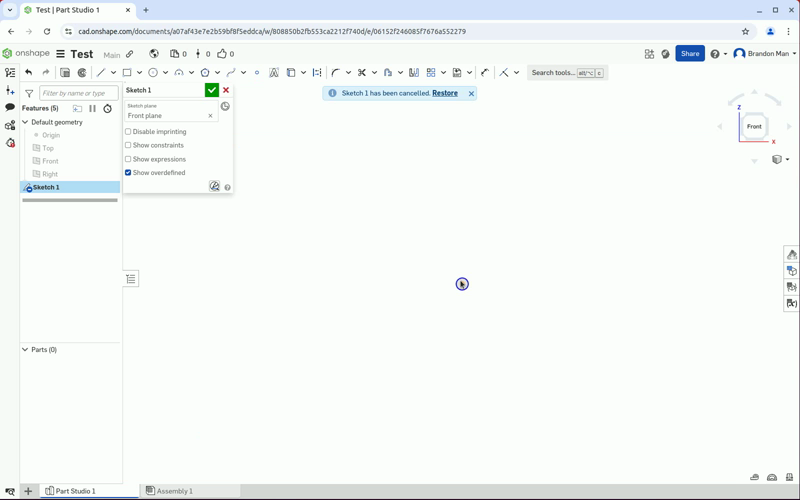
scroll(6)
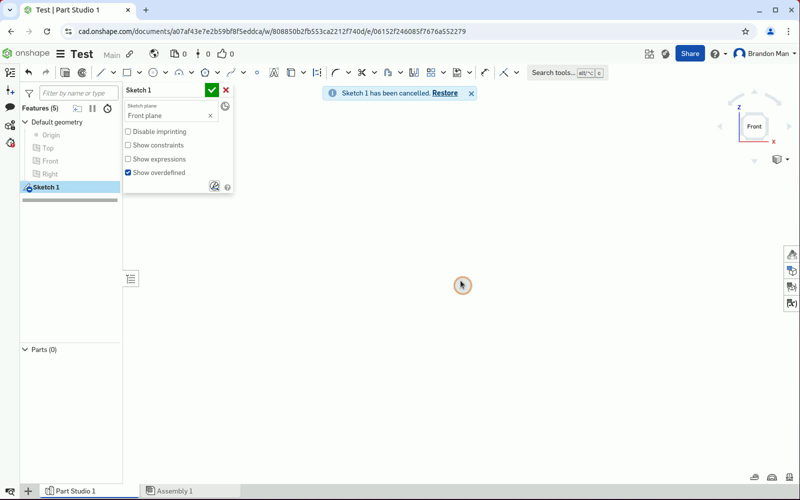
scroll(6)
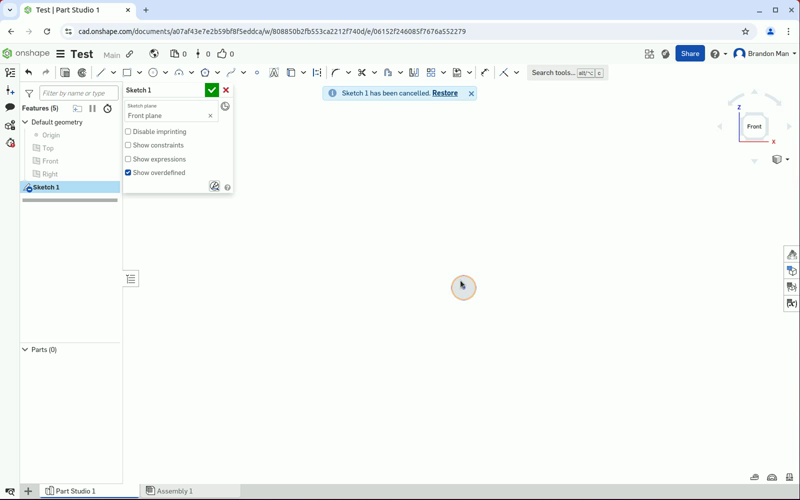
scroll(6)
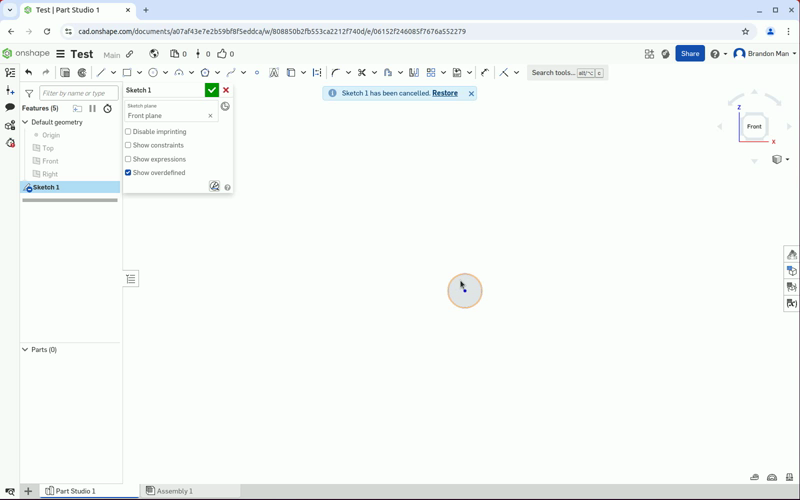
scroll(6)
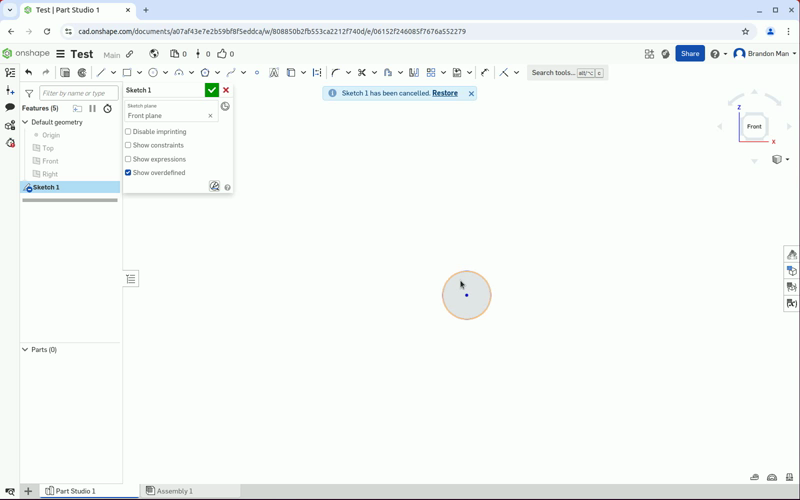
scroll(6)
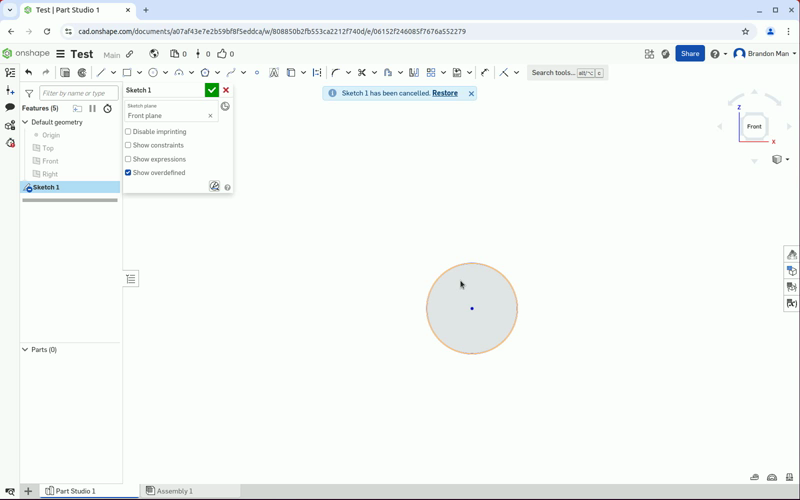
click(460, 280)
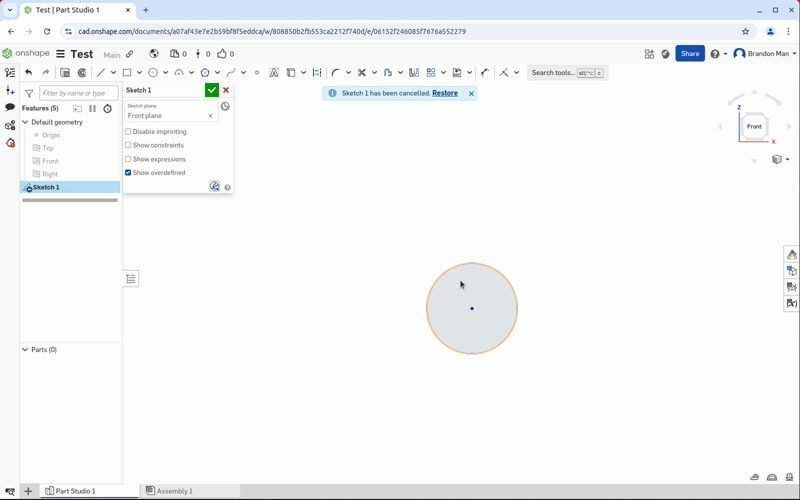
scroll(-6)
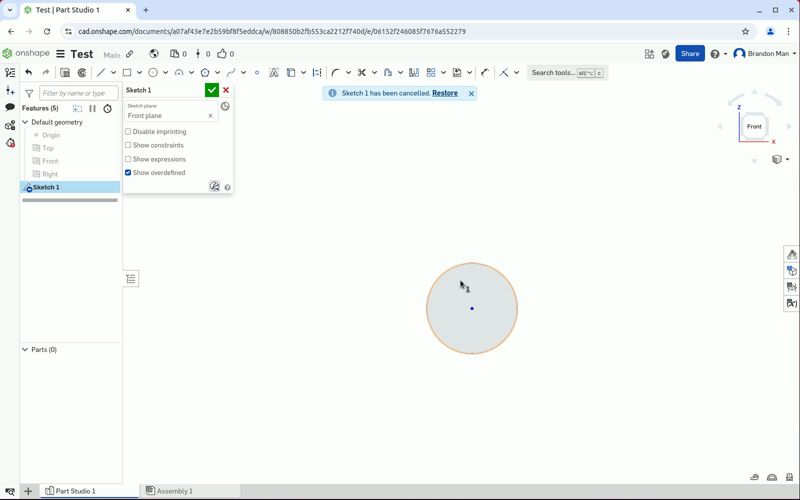
scroll(-6)
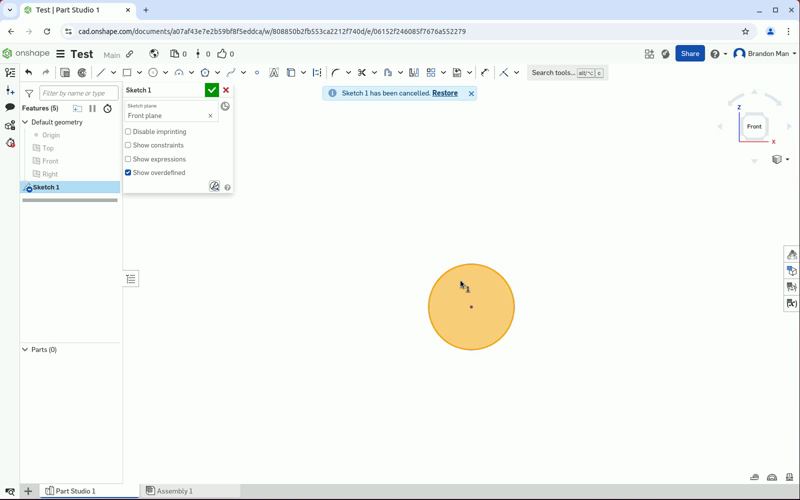
scroll(-6)
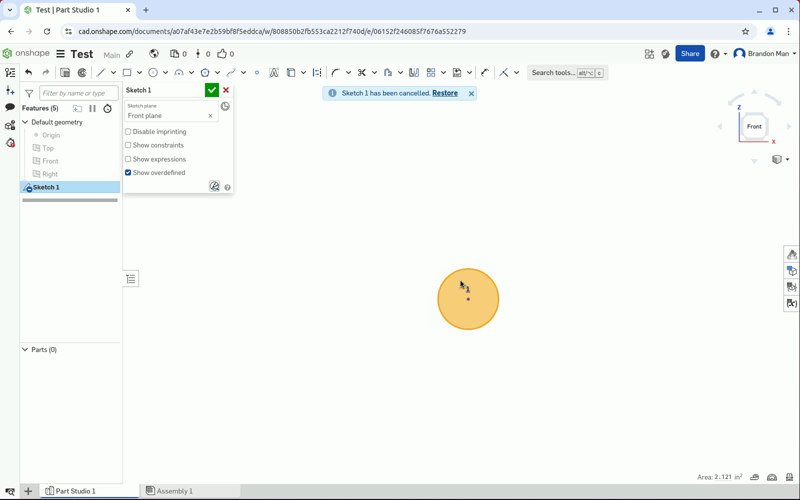
scroll(-6)
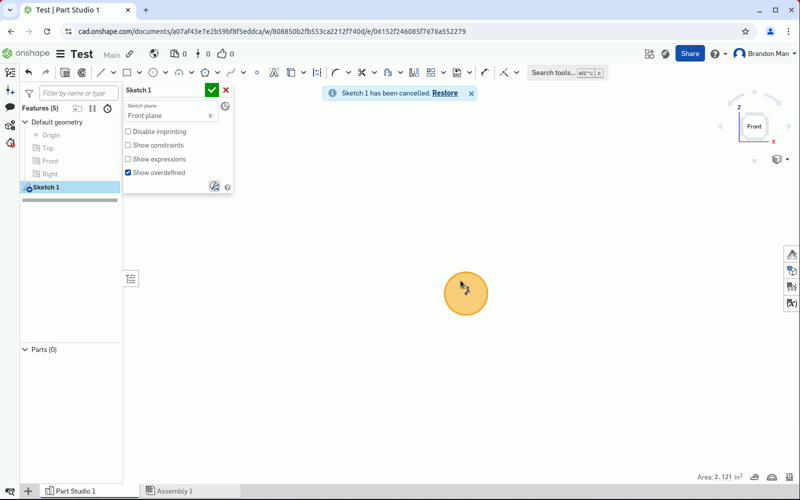
scroll(-6)
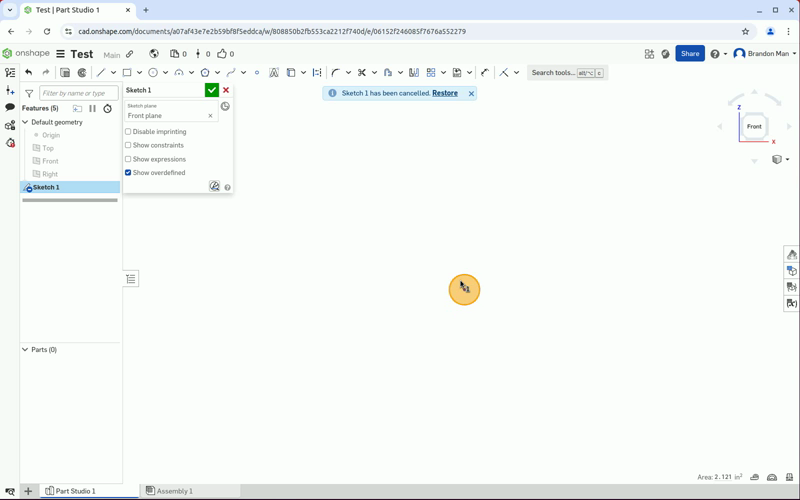
scroll(-6)
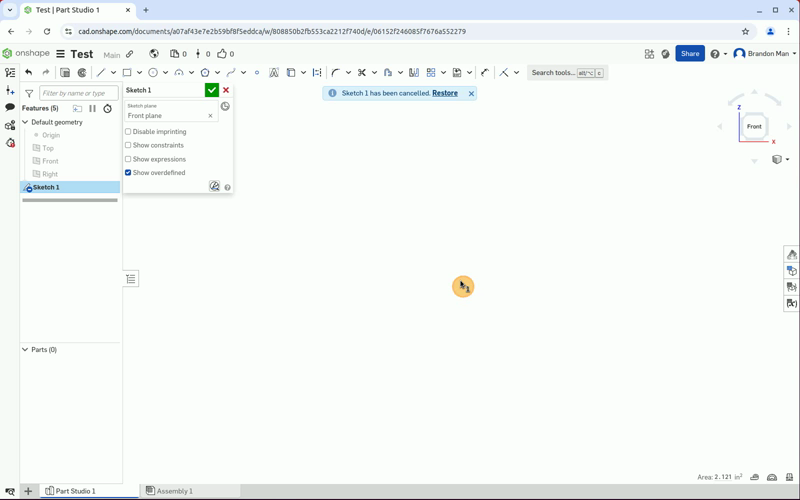
scroll(-6)
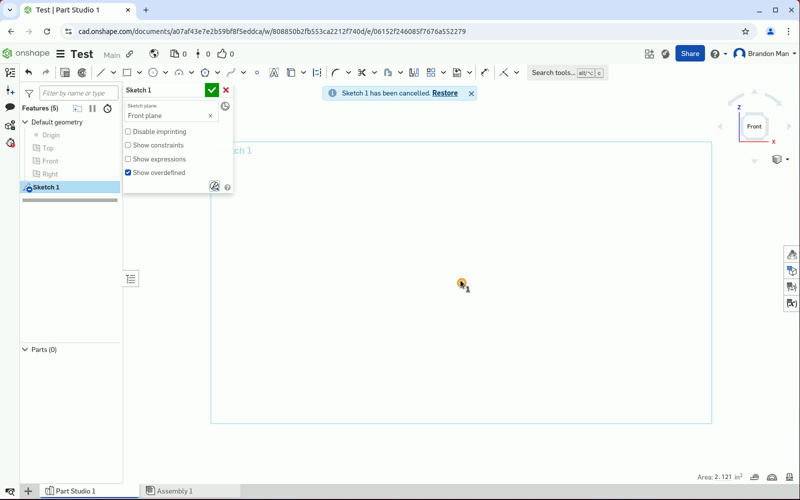
mouse_move(73, 352)
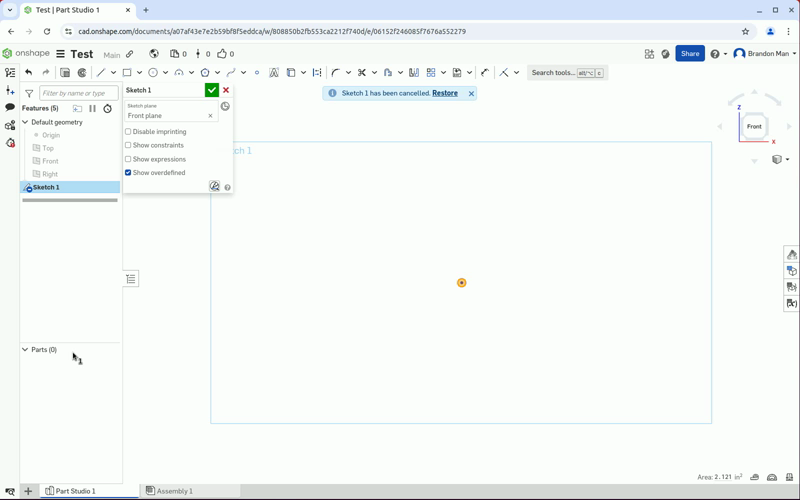
key(shift+y)
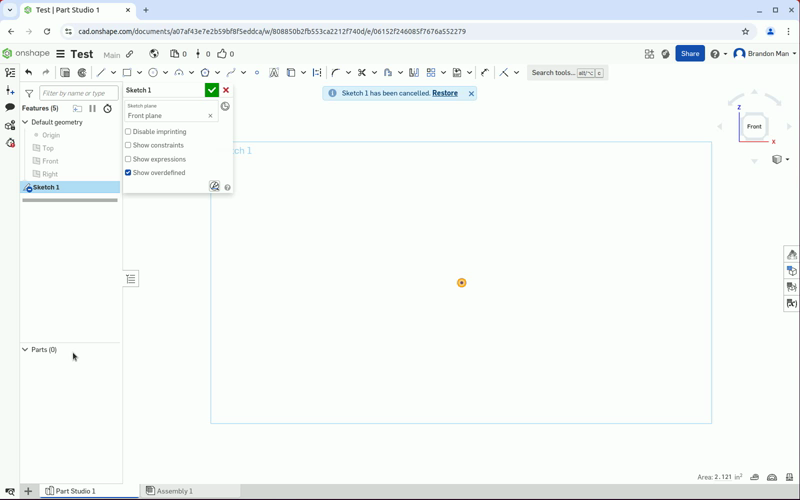
key(shift+e)
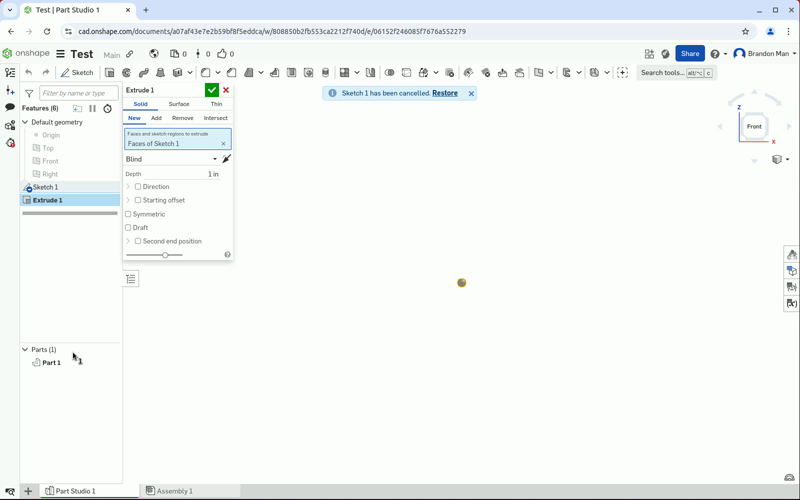
mouse_move(143, 106)
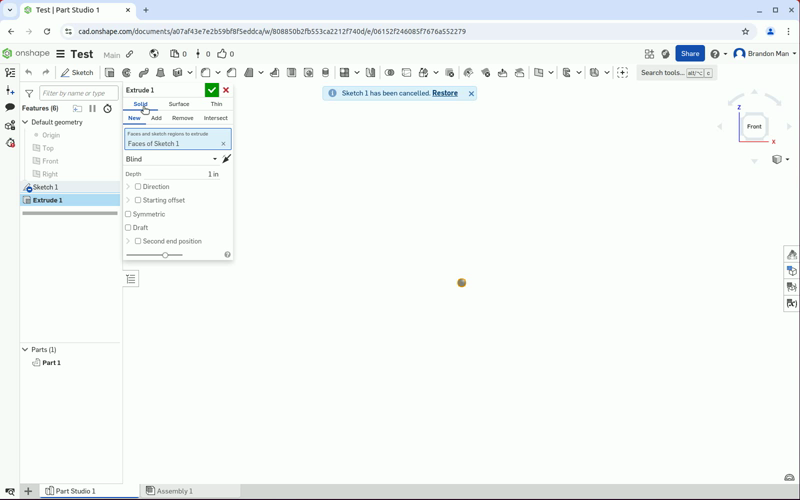
click(143, 106)
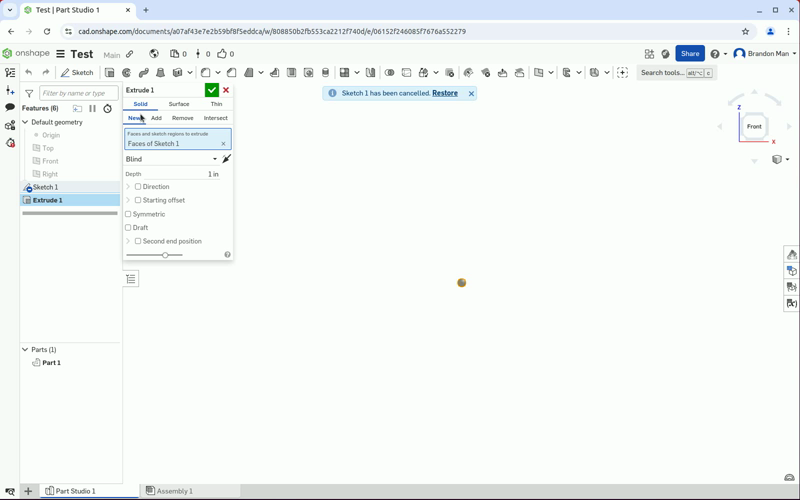
mouse_move(137, 120)
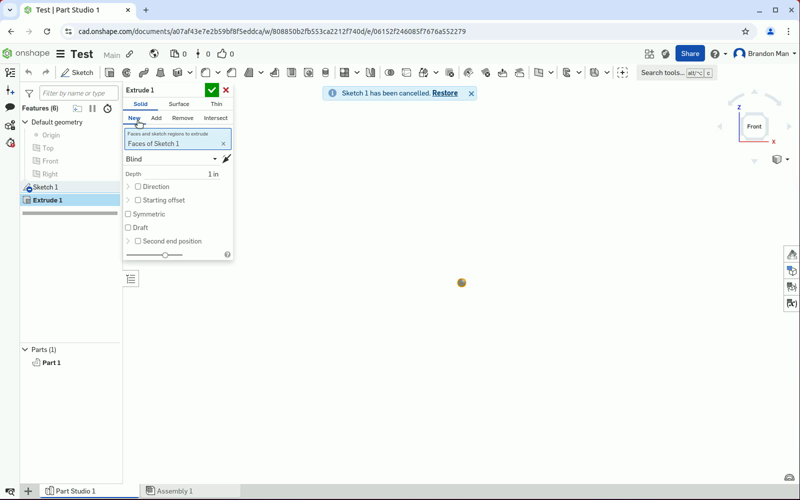
click(137, 120)
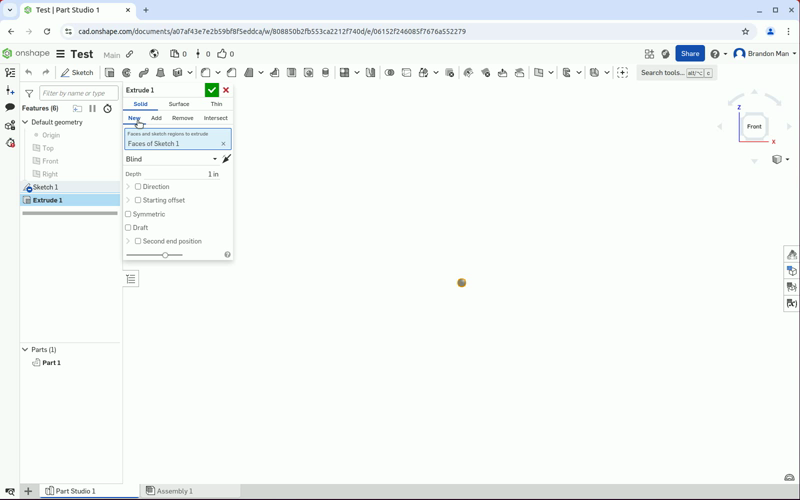
key(tab, 4)
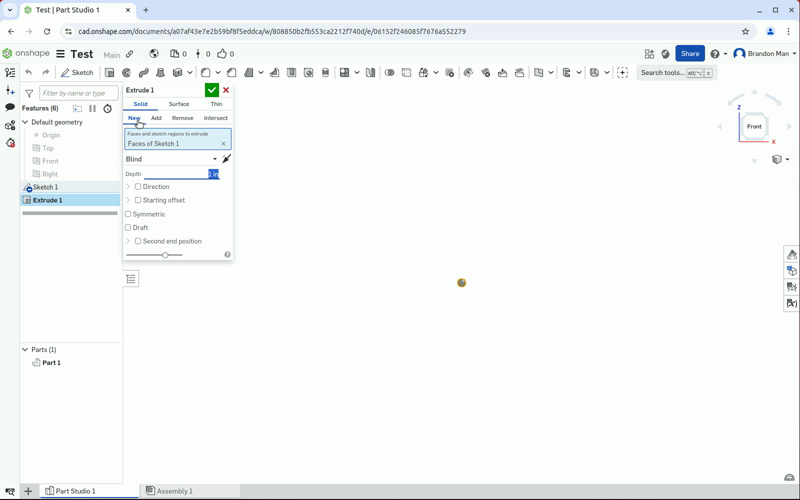
text(23.108)
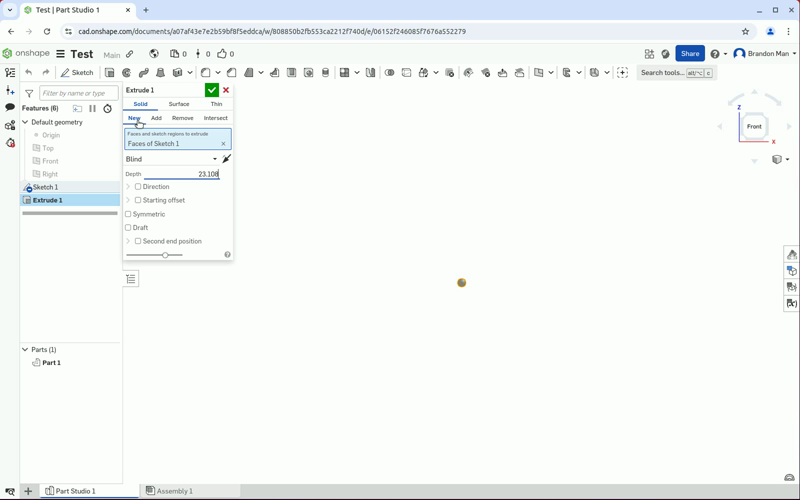
key(enter)
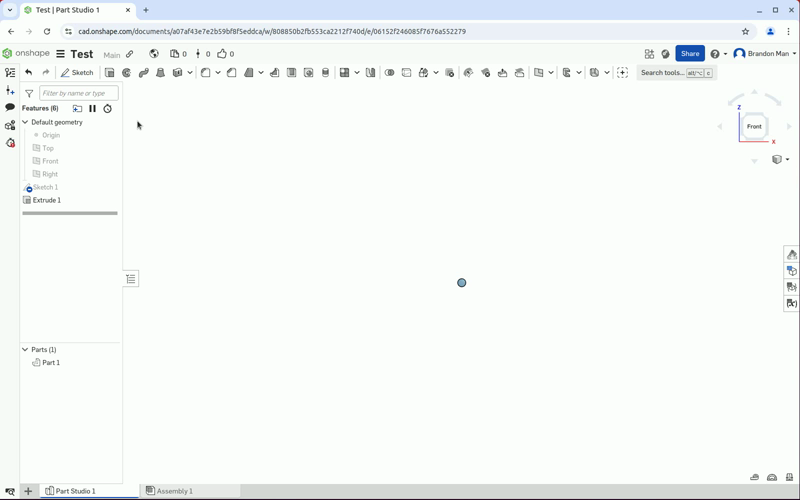
key(shift+h)
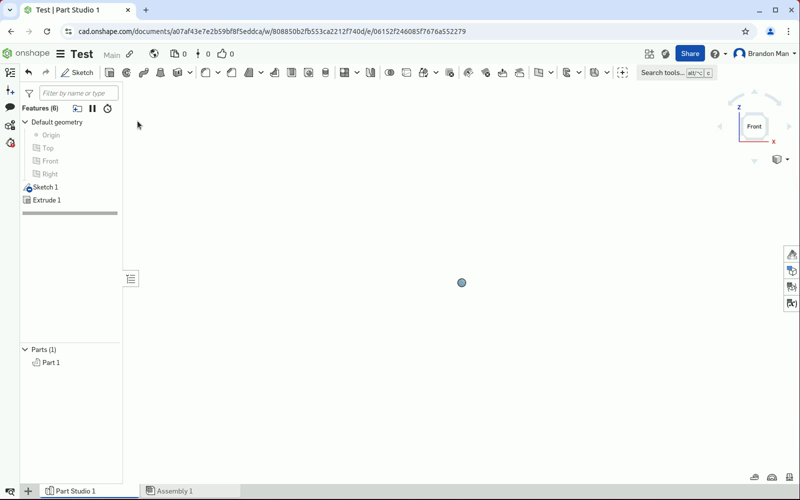
key(shift+h)
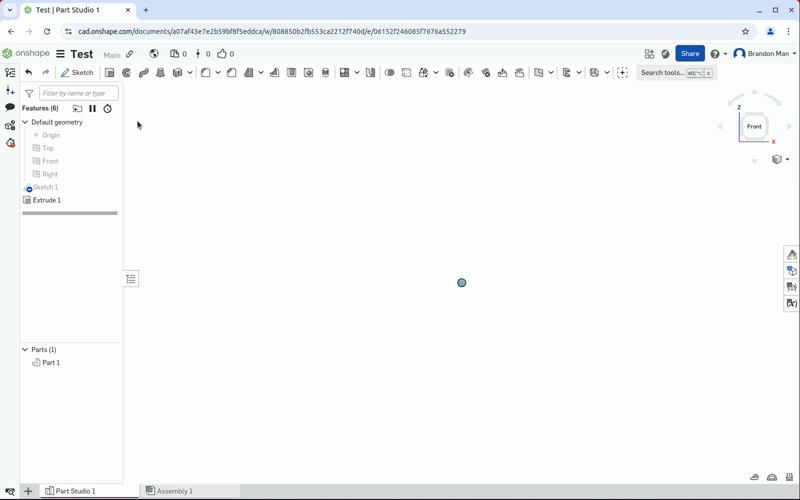
mouse_move(73, 189)
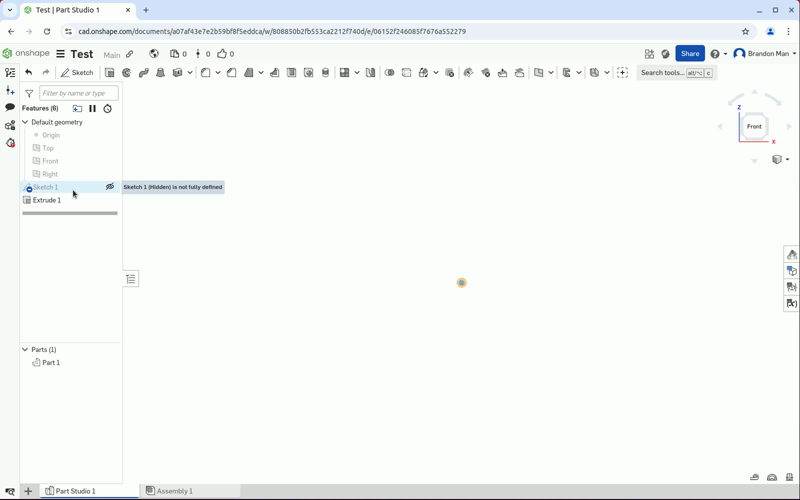
click(73, 189)
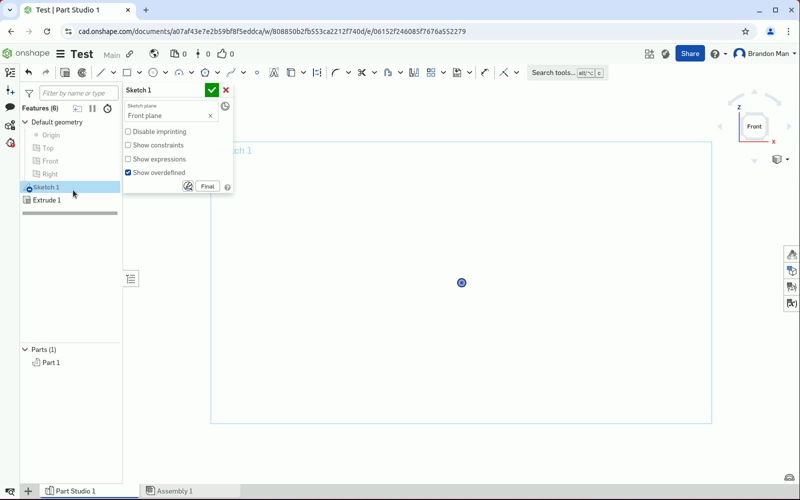
mouse_move(229, 92)
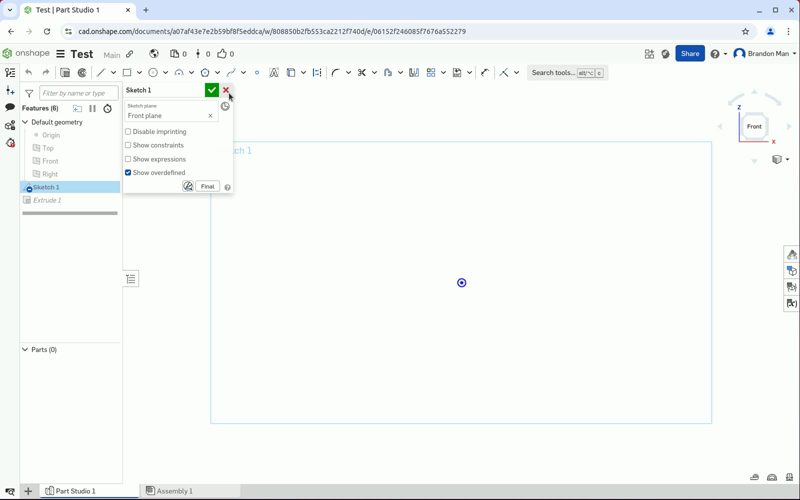
click(229, 92)
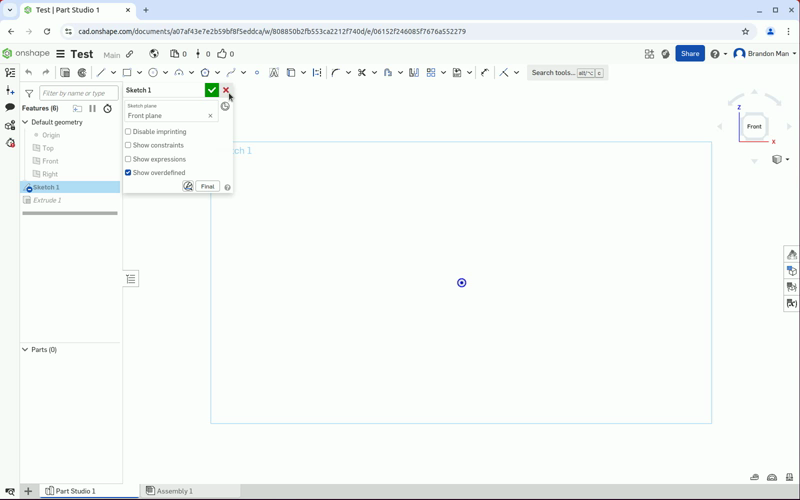
key(shift+s)
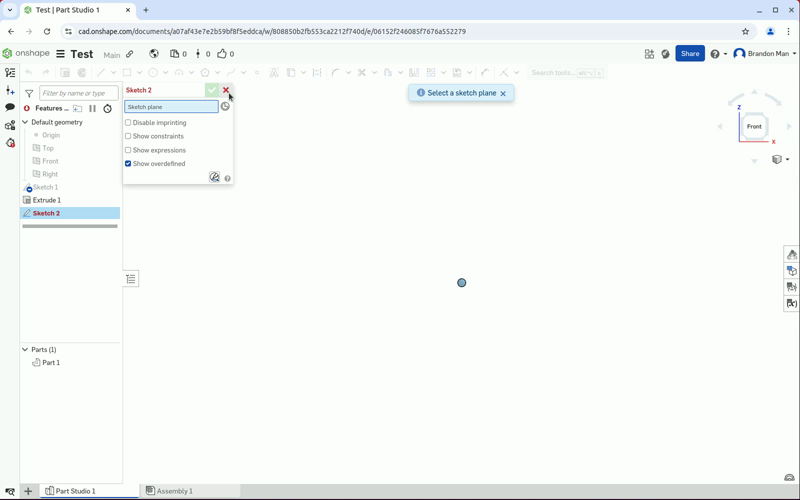
mouse_move(73, 163)
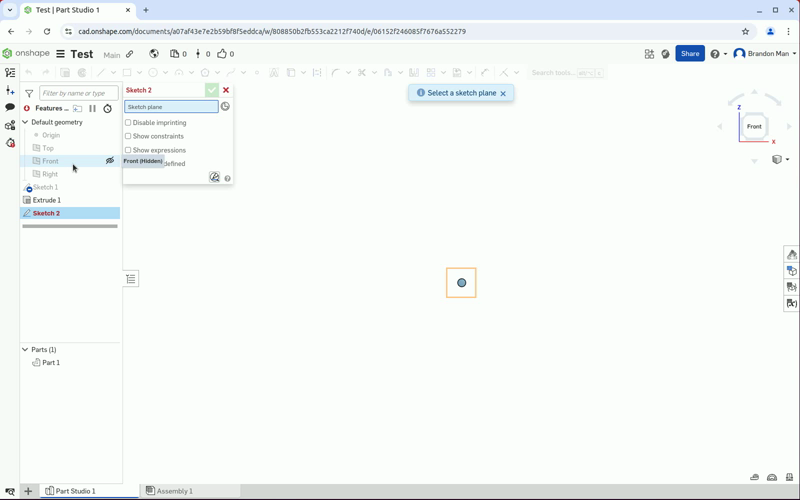
click(73, 163)
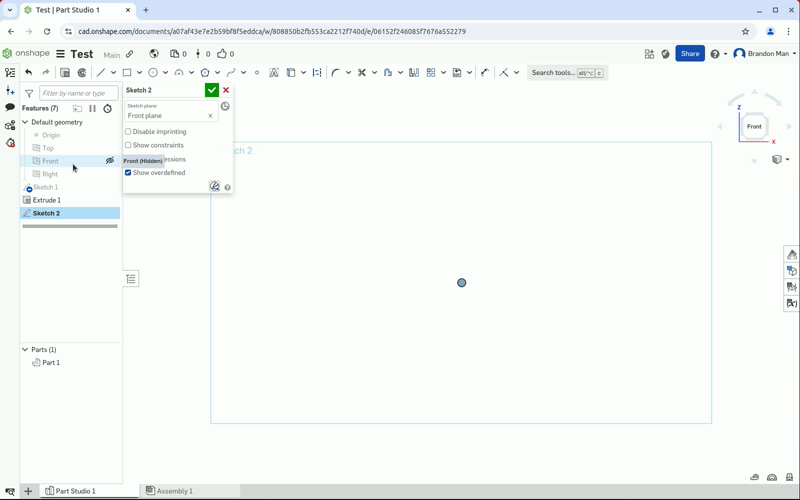
mouse_move(73, 352)
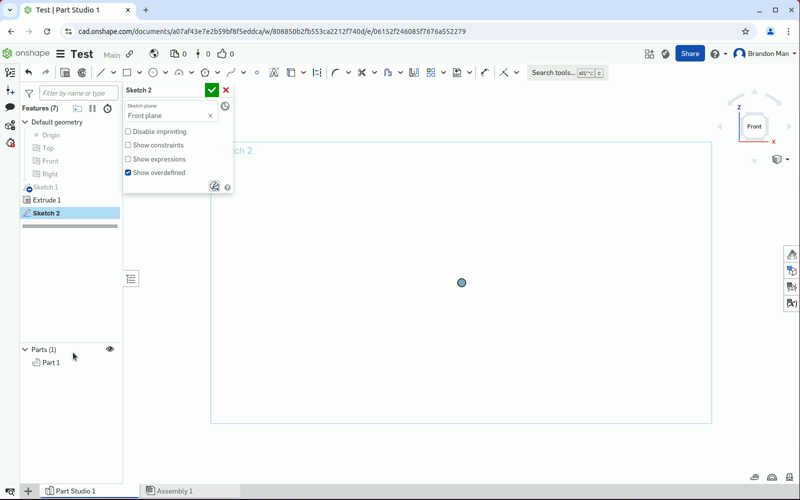
key(y)
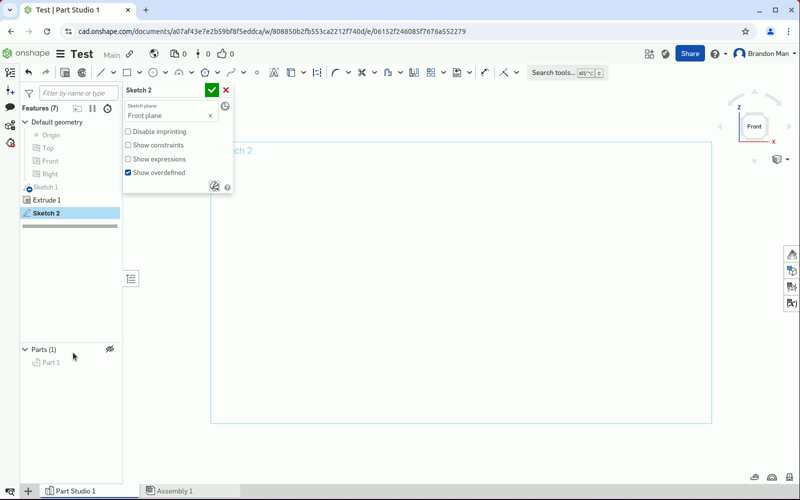
key(c)
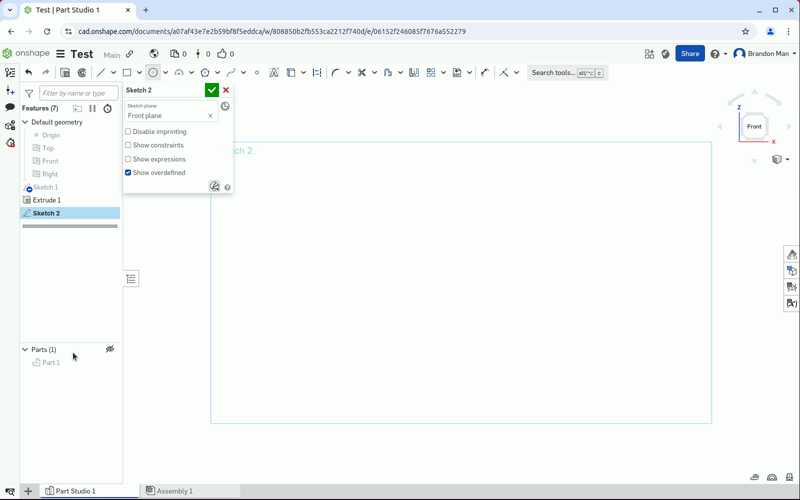
key_down(shift)
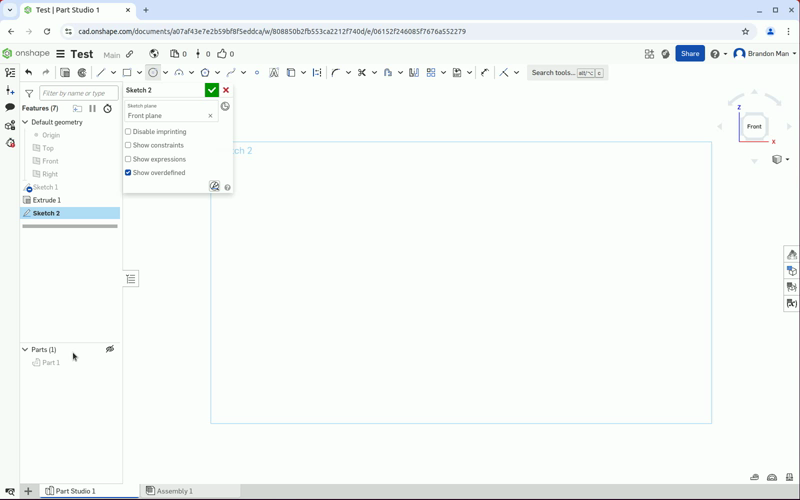
mouse_move(461, 282)
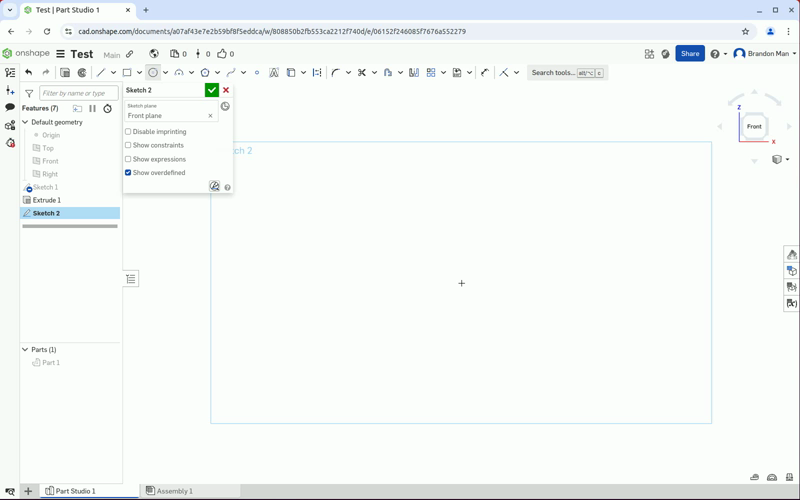
click(461, 282)
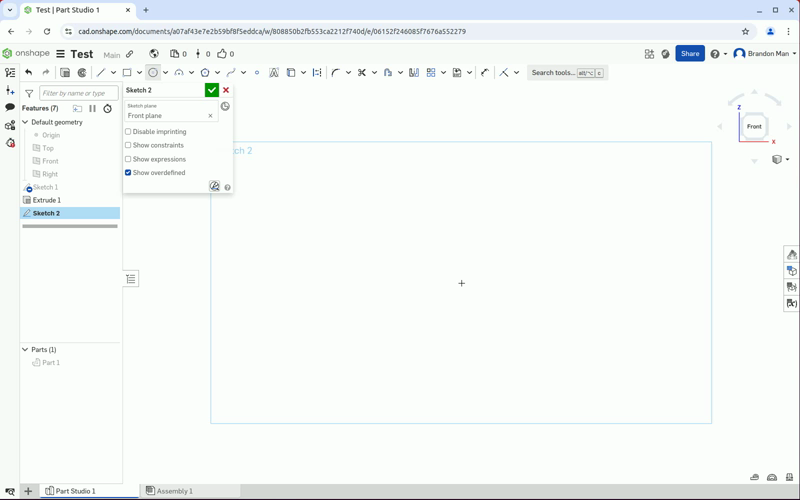
key_up(shift)
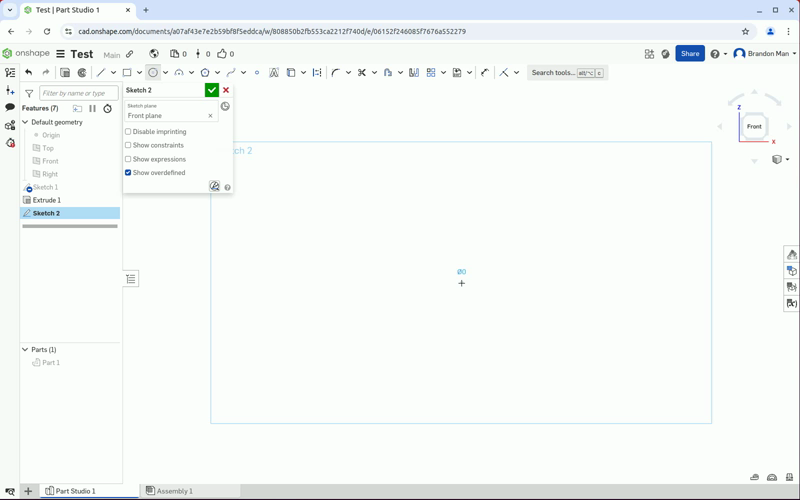
mouse_move(465, 282)
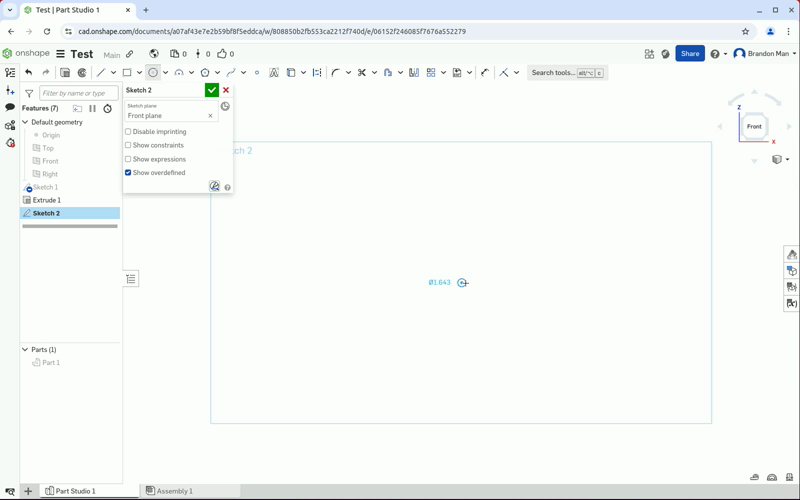
click(465, 282)
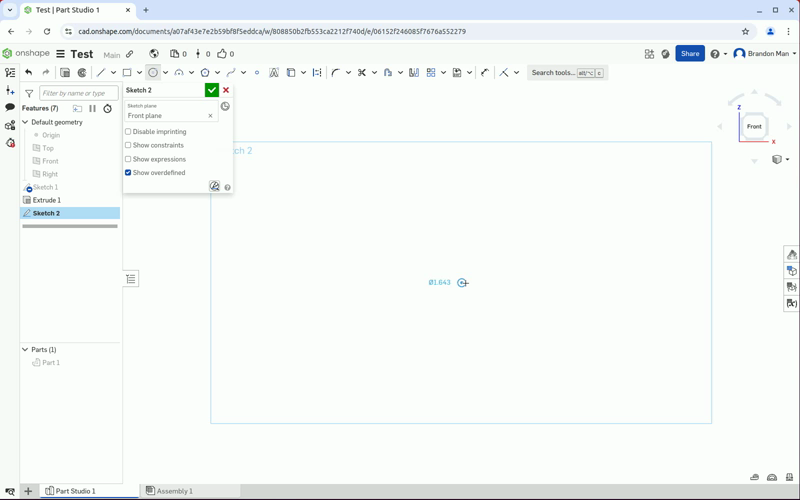
key(esc)
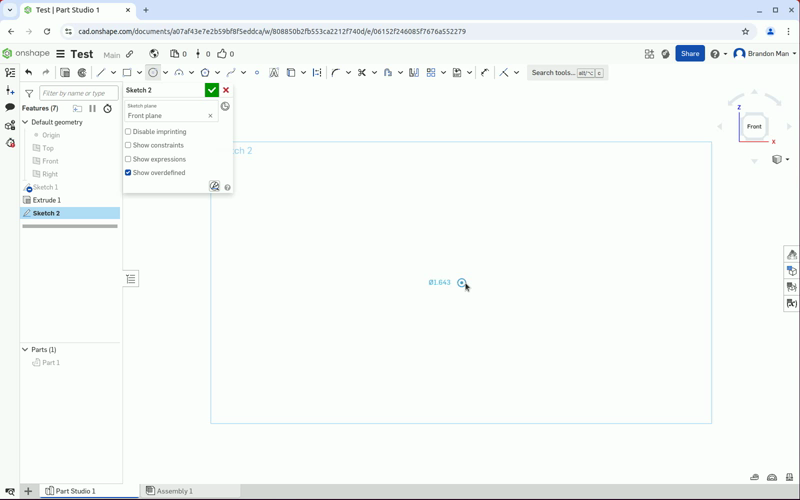
mouse_move(465, 284)
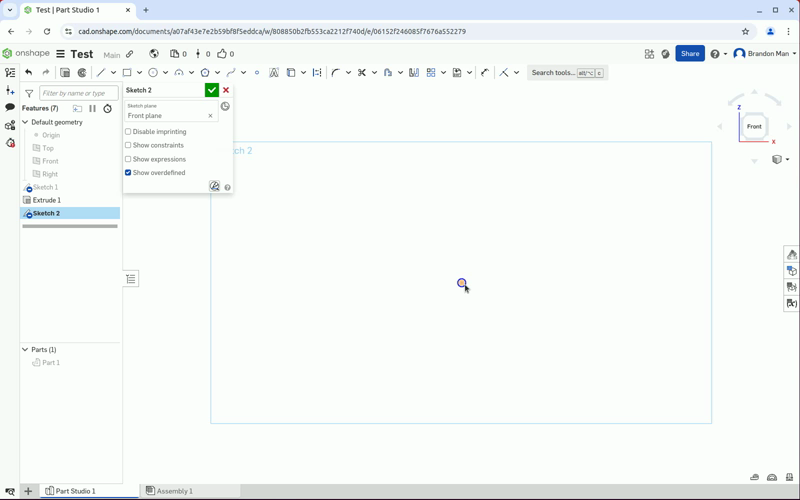
scroll(6)
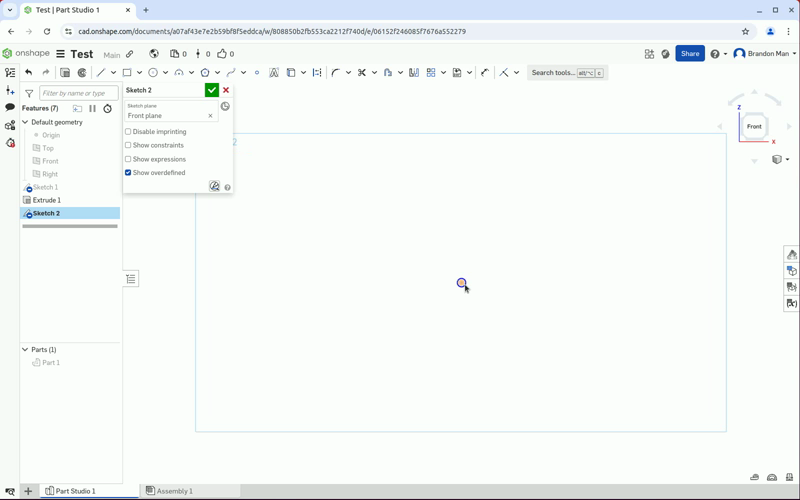
scroll(6)
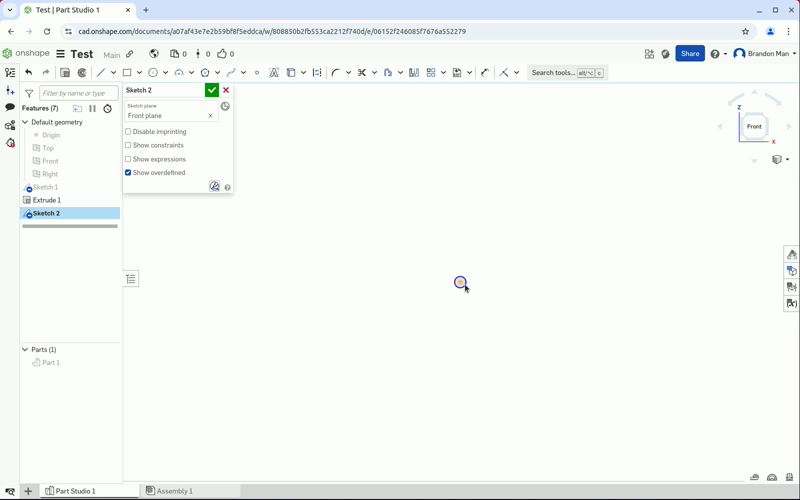
scroll(6)
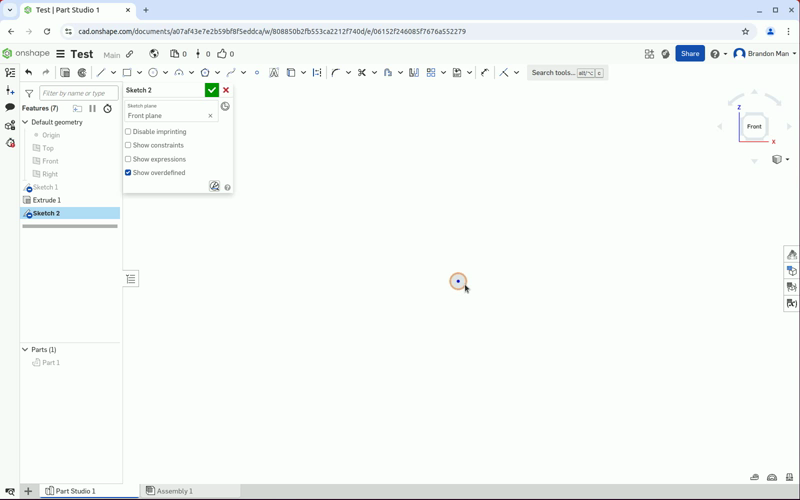
scroll(6)
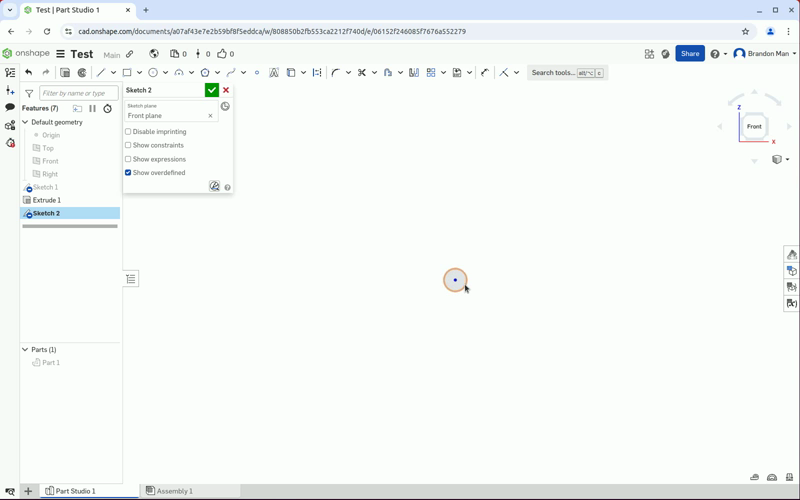
scroll(6)
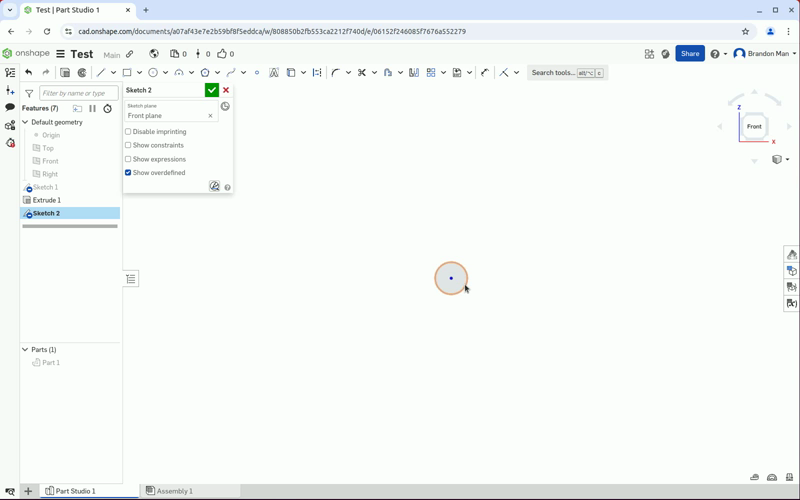
scroll(6)
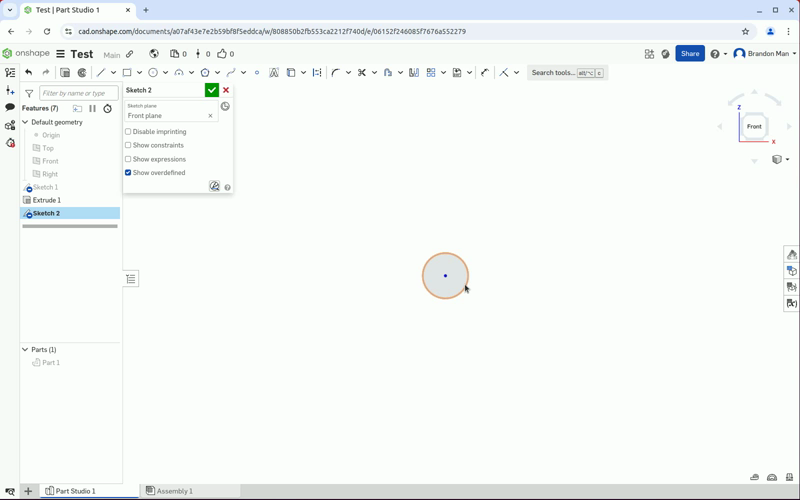
scroll(6)
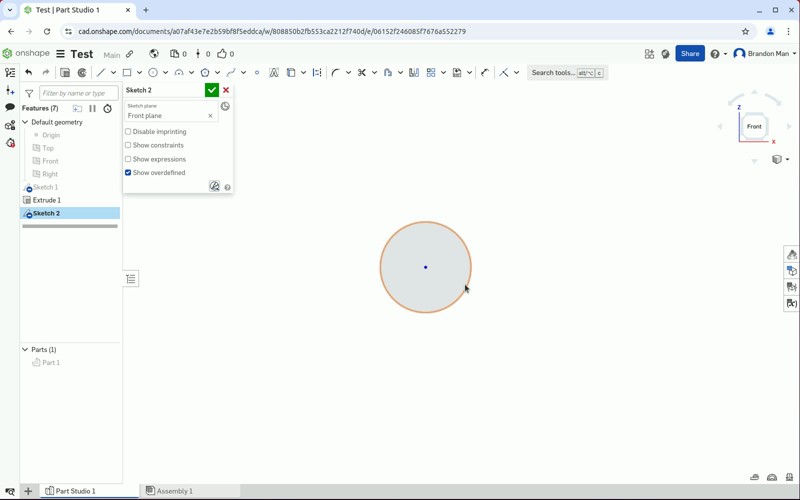
click(465, 284)
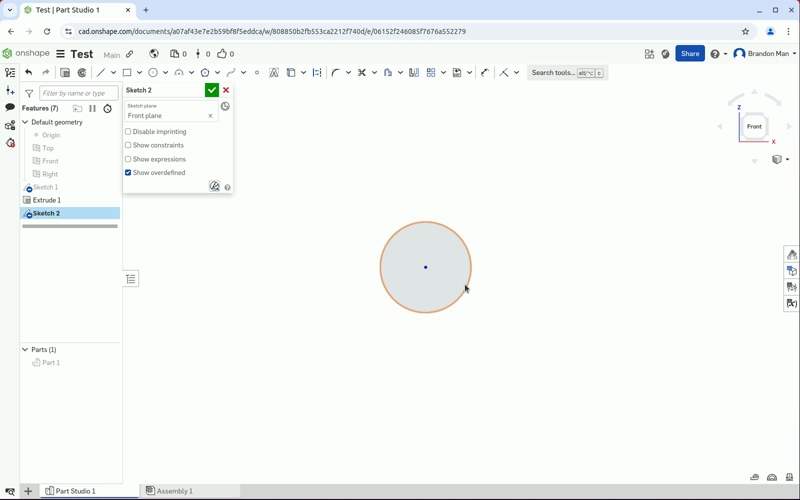
scroll(-6)
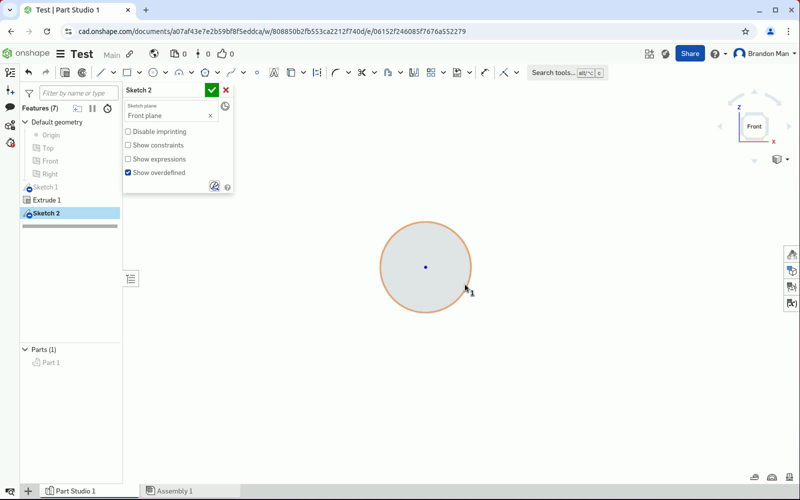
scroll(-6)
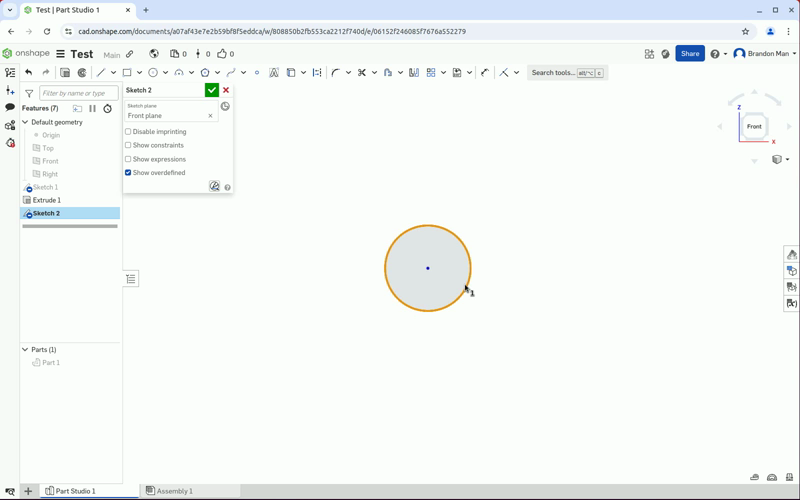
scroll(-6)
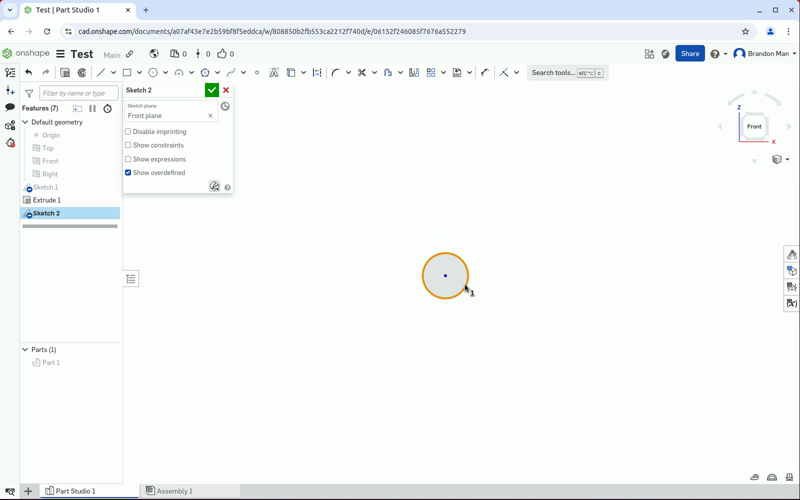
scroll(-6)
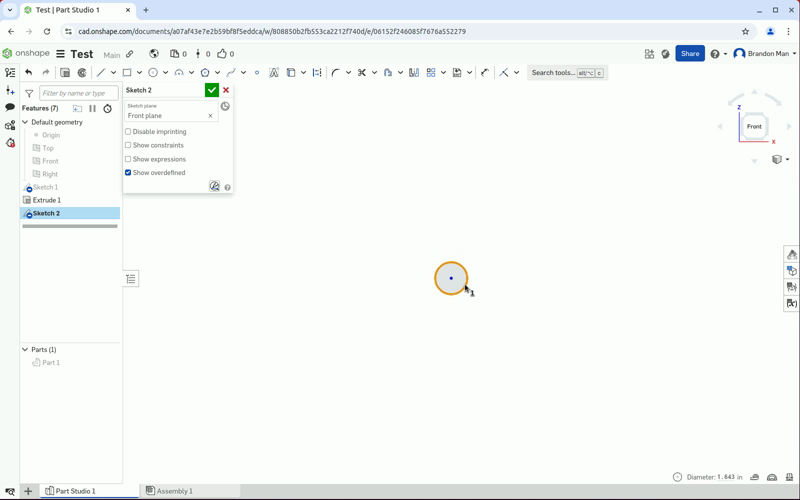
scroll(-6)
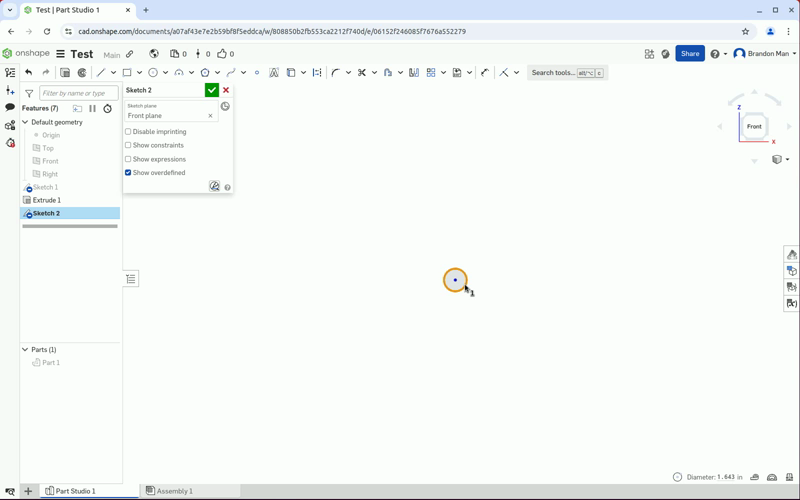
scroll(-6)
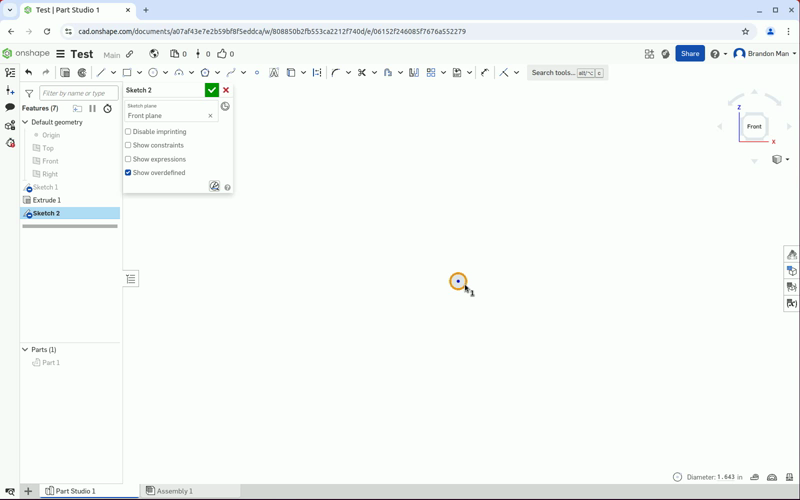
scroll(-6)
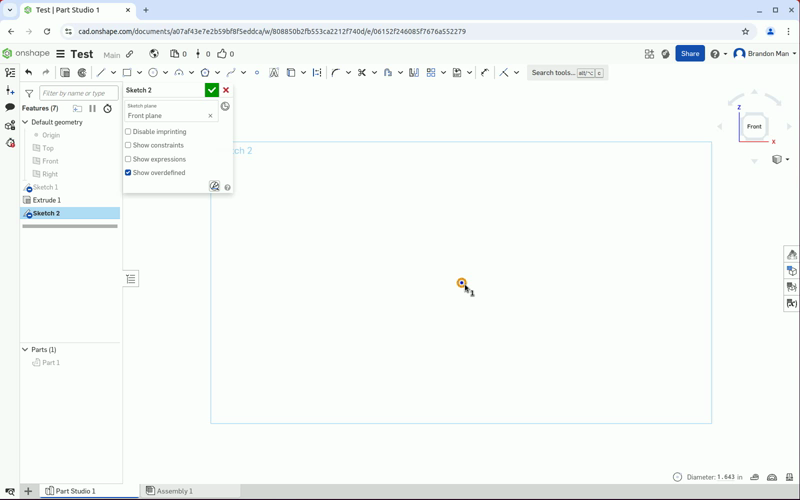
mouse_move(73, 352)
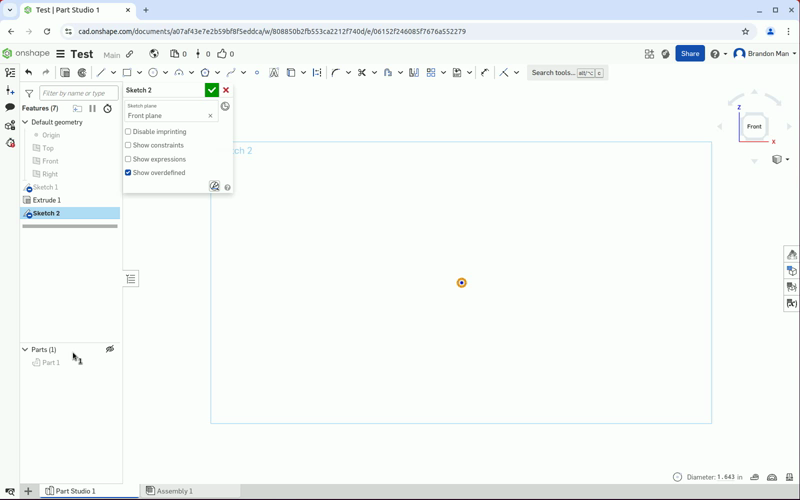
key(shift+y)
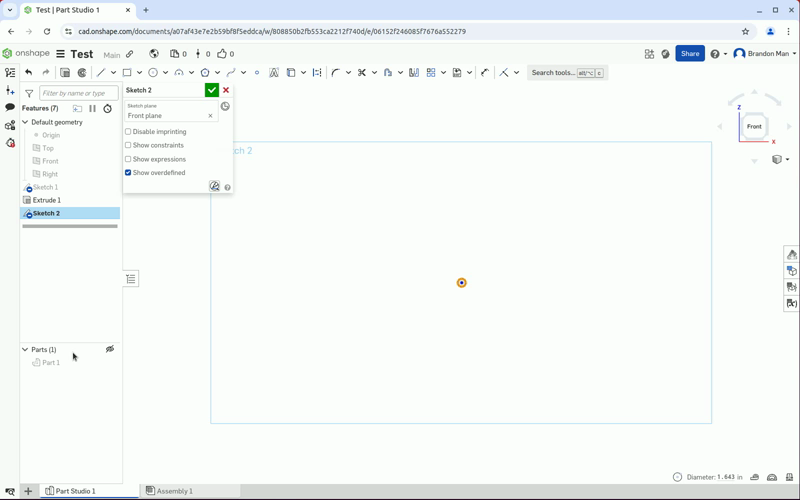
key(shift+e)
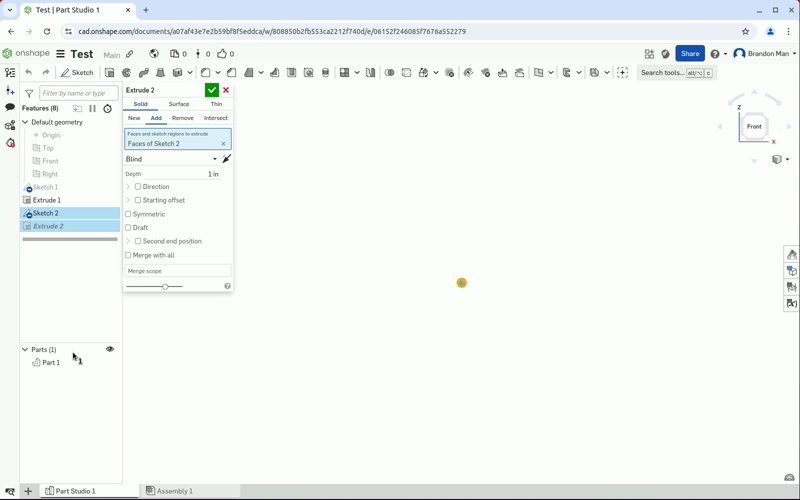
mouse_move(143, 106)
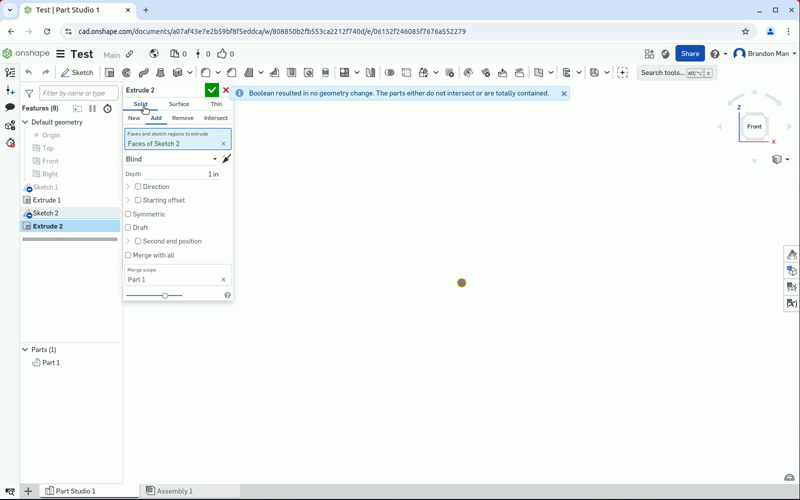
click(143, 106)
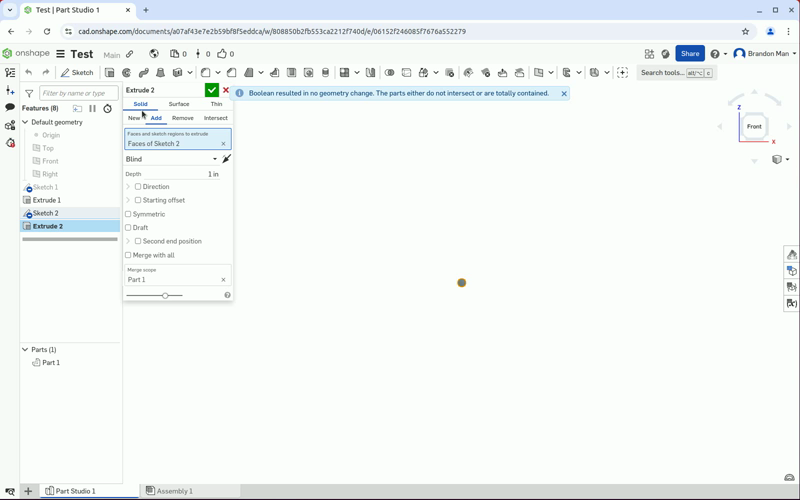
mouse_move(137, 120)
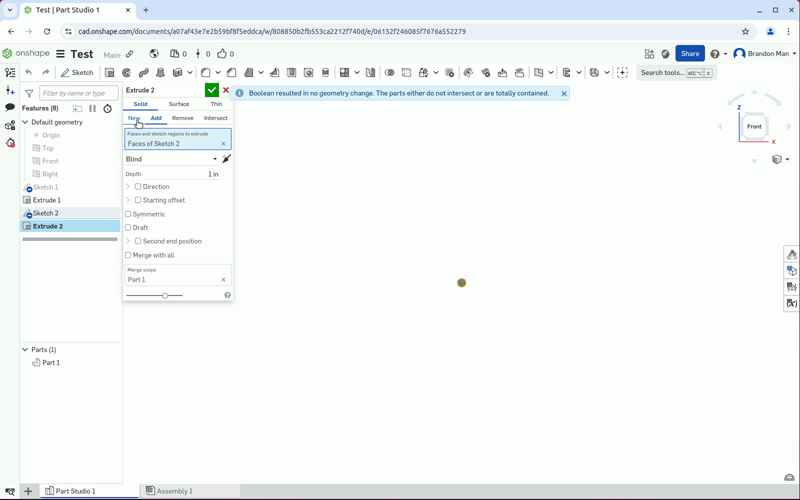
click(137, 120)
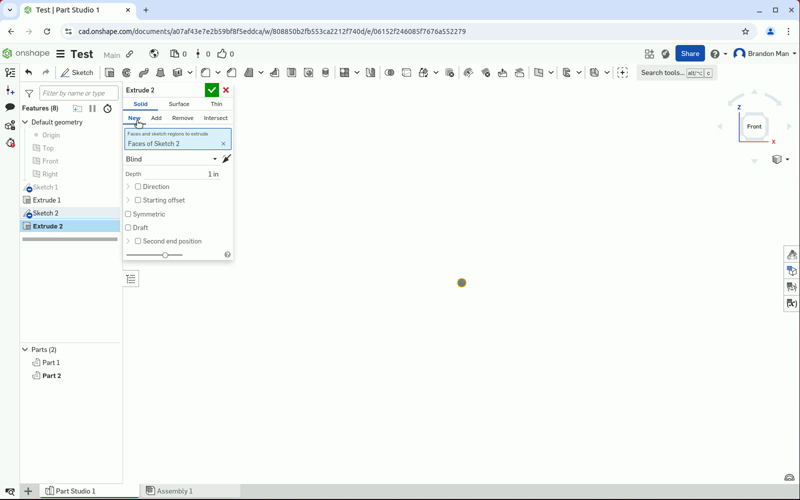
key(tab, 4)
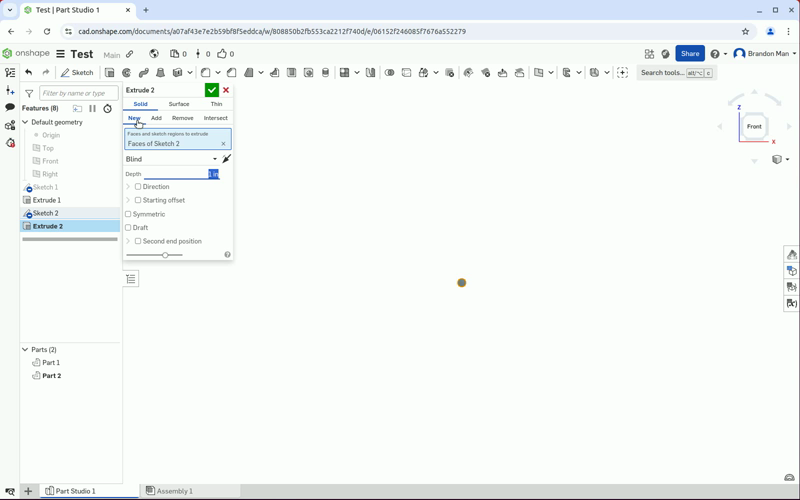
text(-13.961)
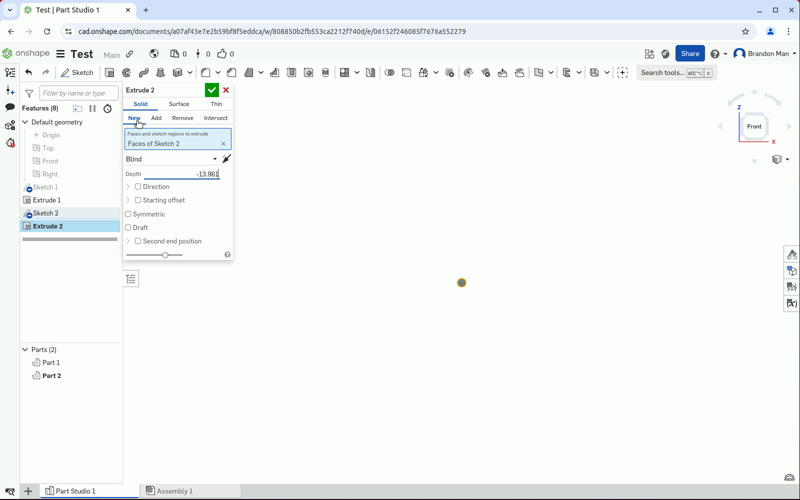
key(enter)
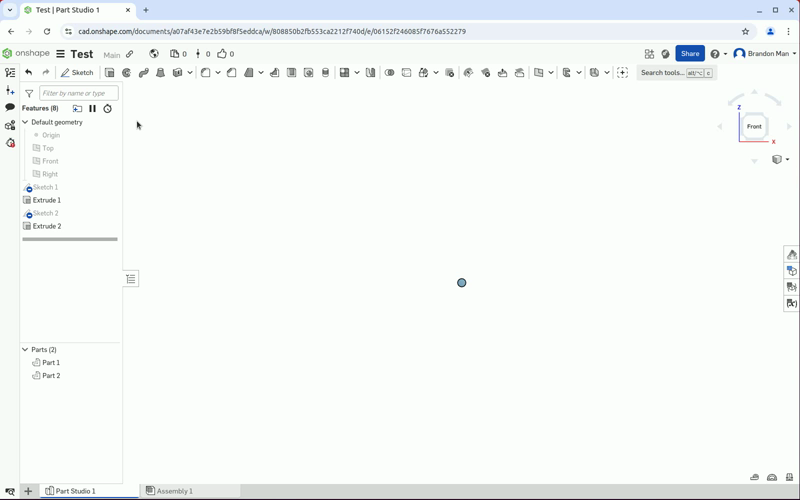
key(shift+h)
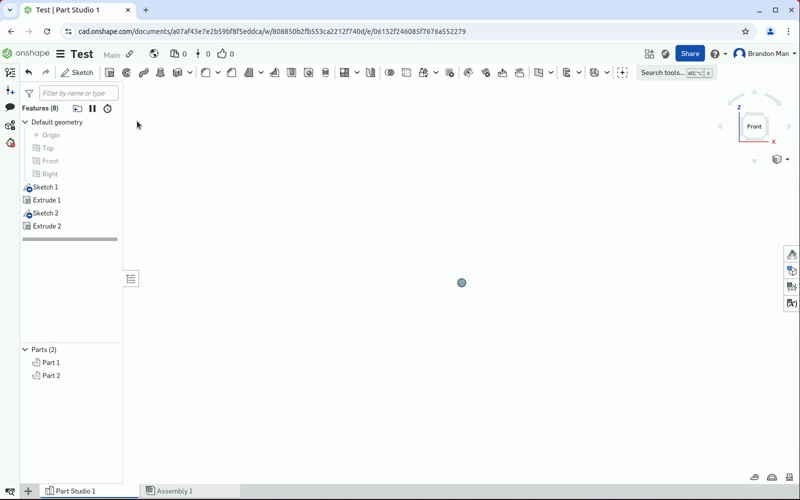
key(shift+h)
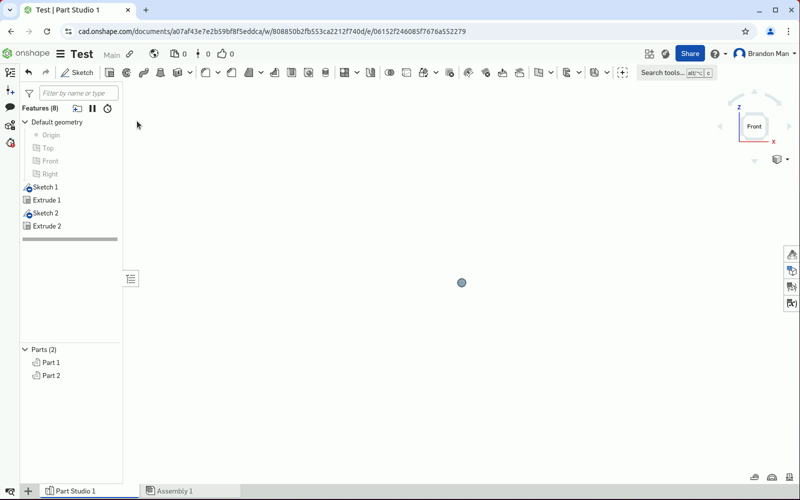
key(shift+7)
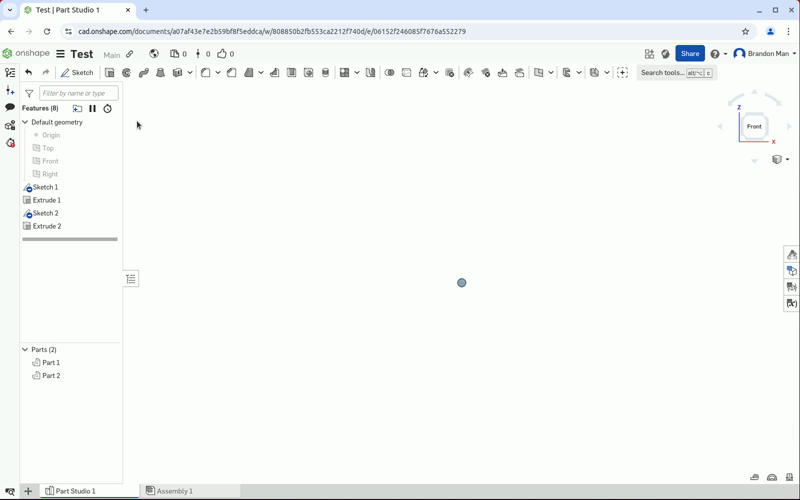
key(left, 2)
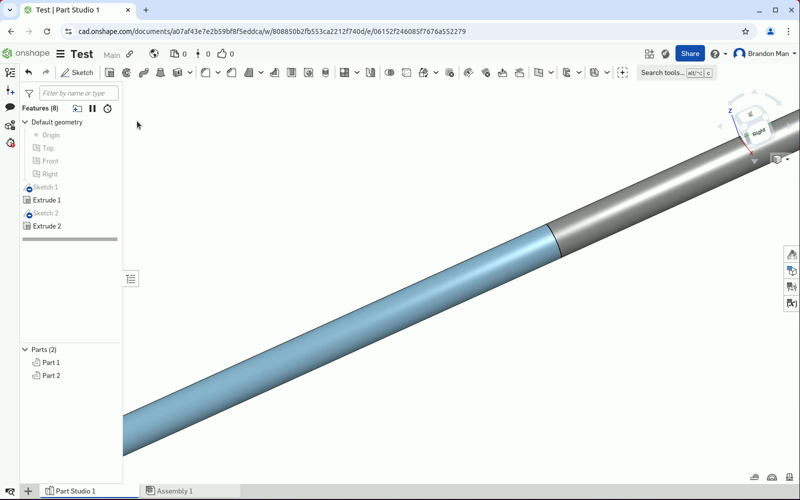
key(down, 2)
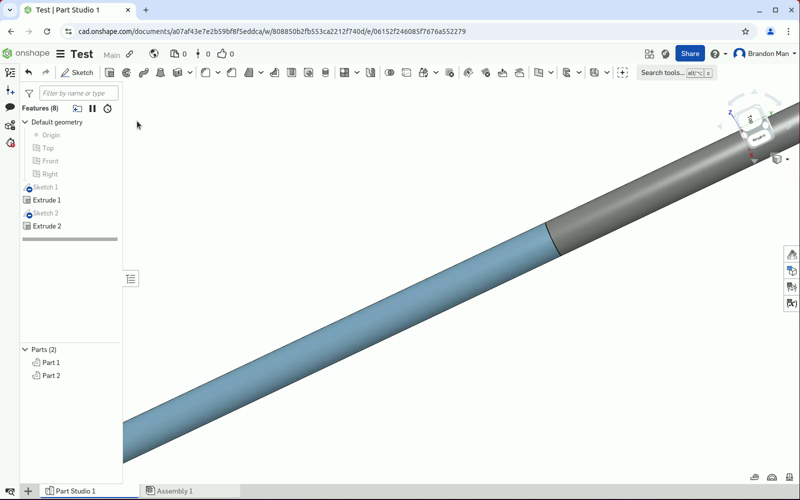
key(up, 2)
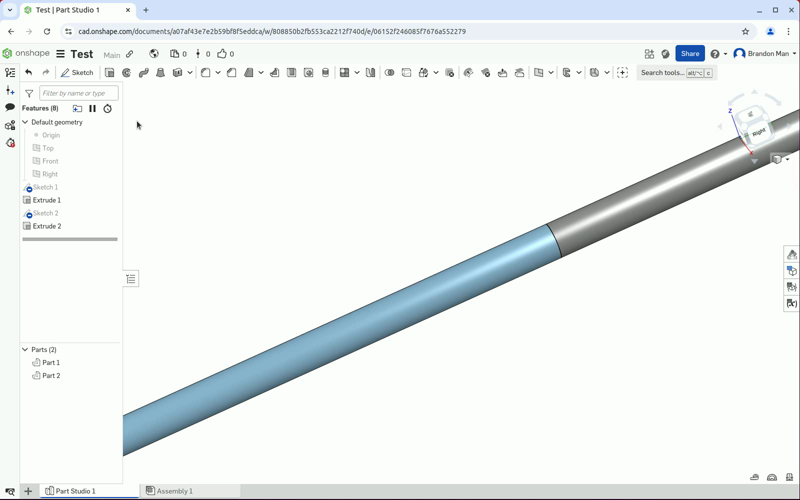
key(right, 2)
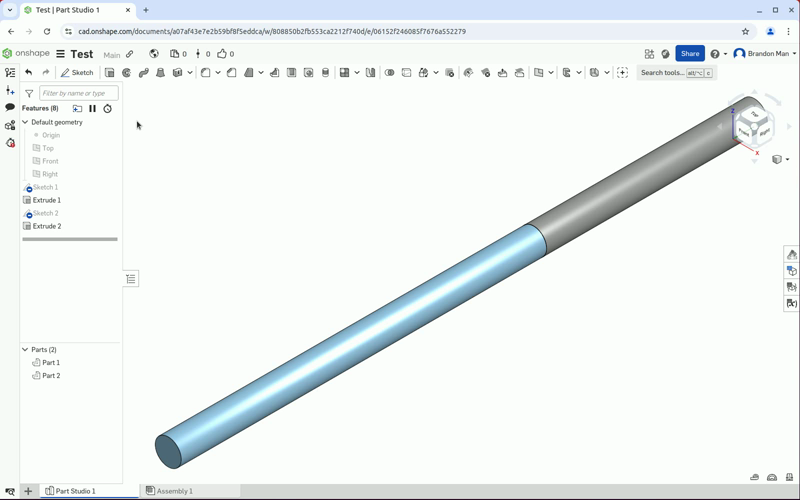
mouse_move(73, 189)
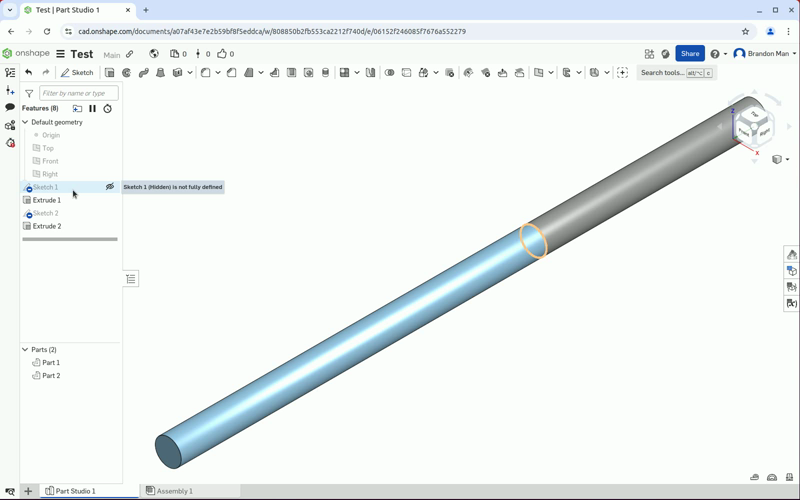
click(73, 189)